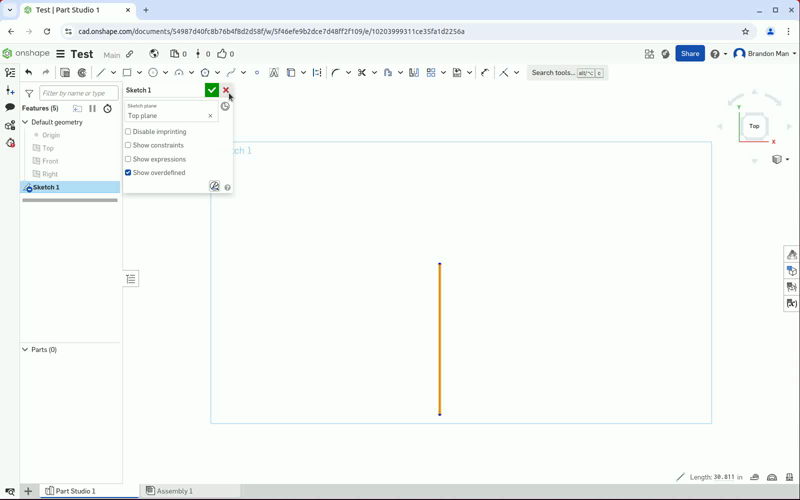
key(shift+h)
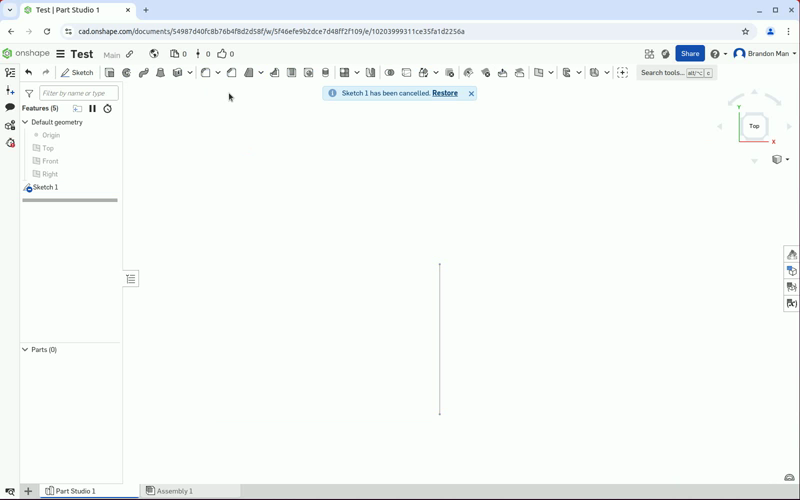
key(shift+s)
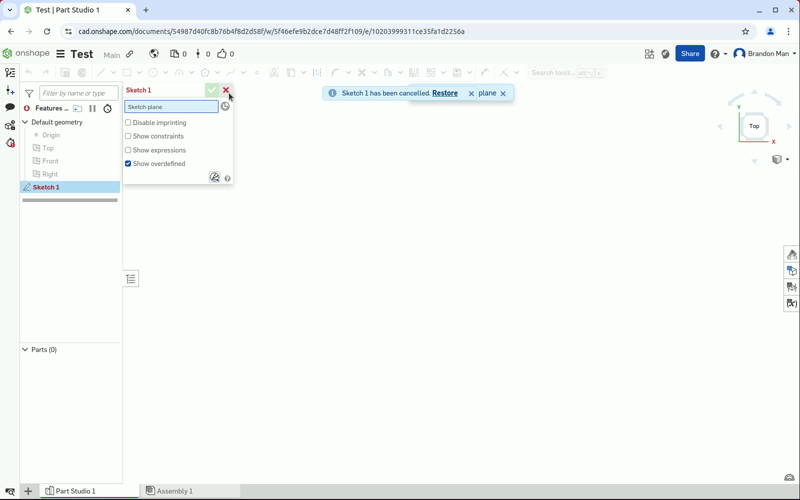
mouse_move(73, 150)
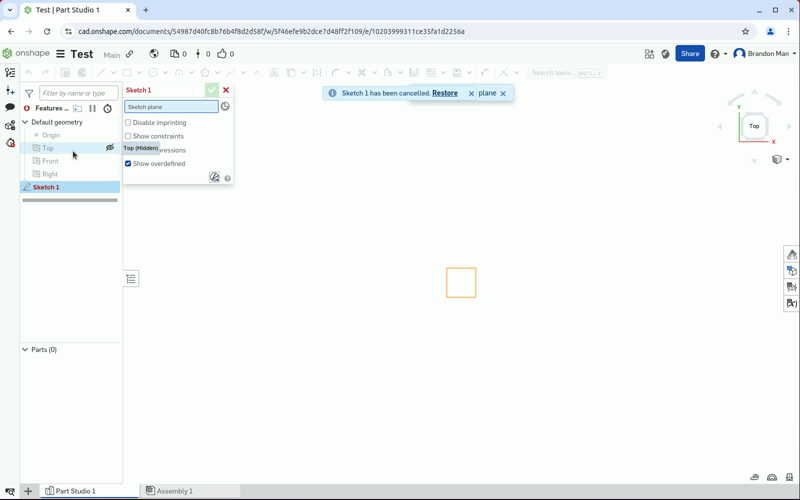
click(73, 150)
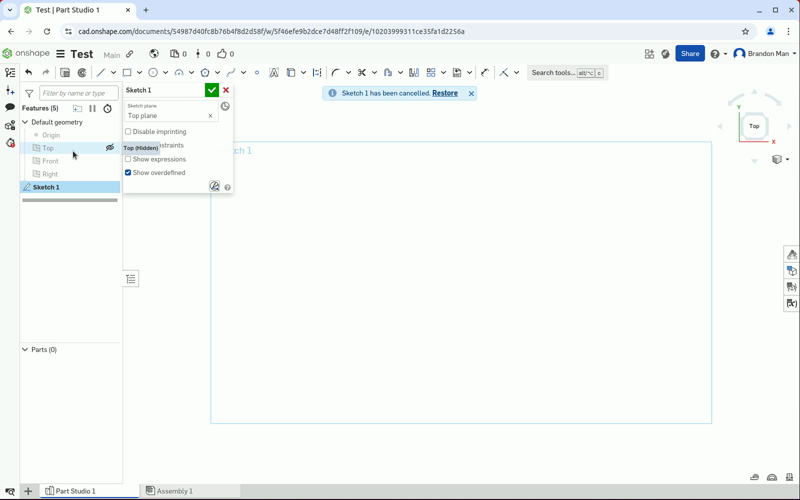
mouse_move(73, 352)
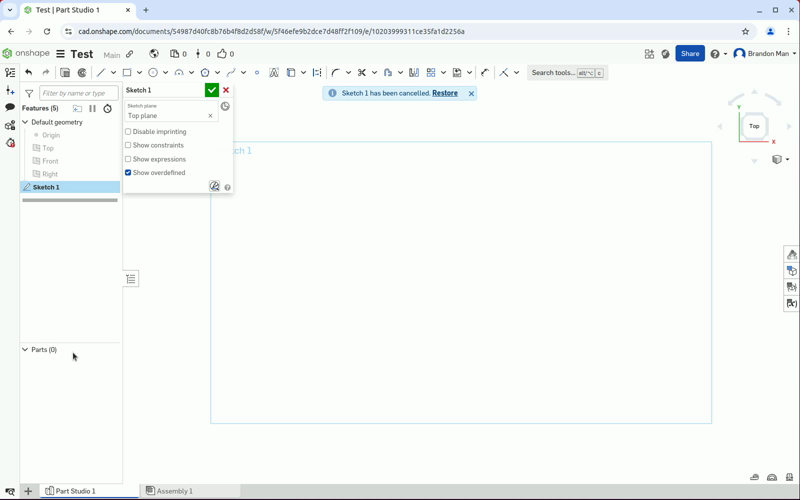
key(y)
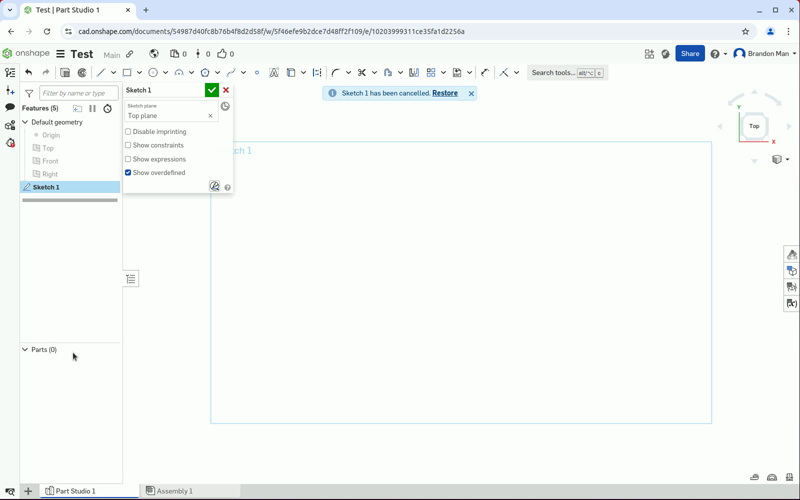
key(c)
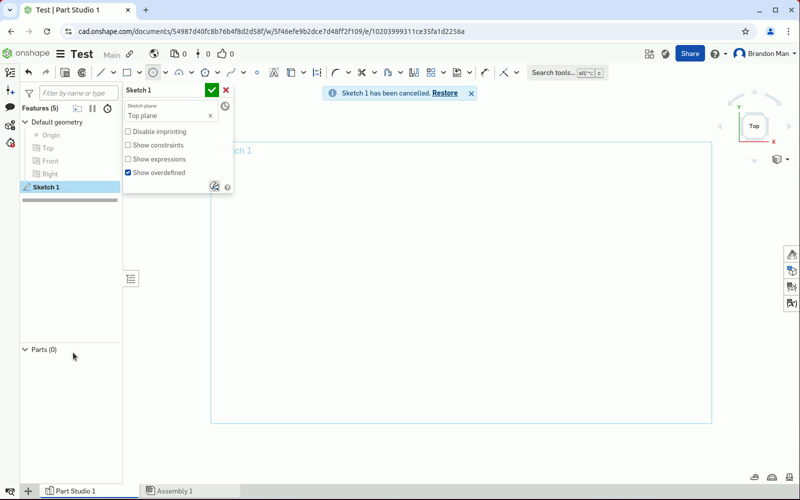
key_down(shift)
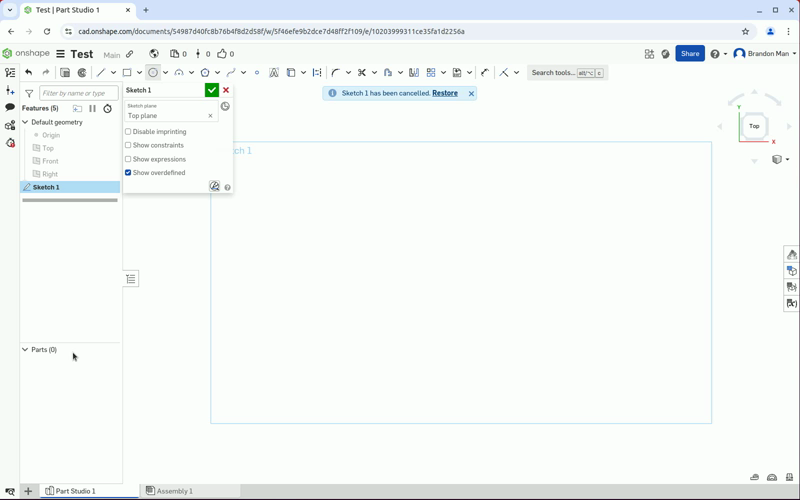
mouse_move(461, 282)
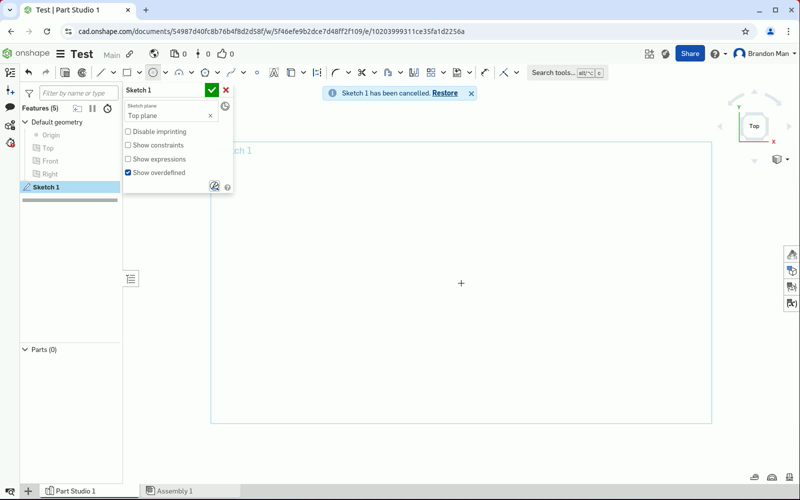
click(461, 282)
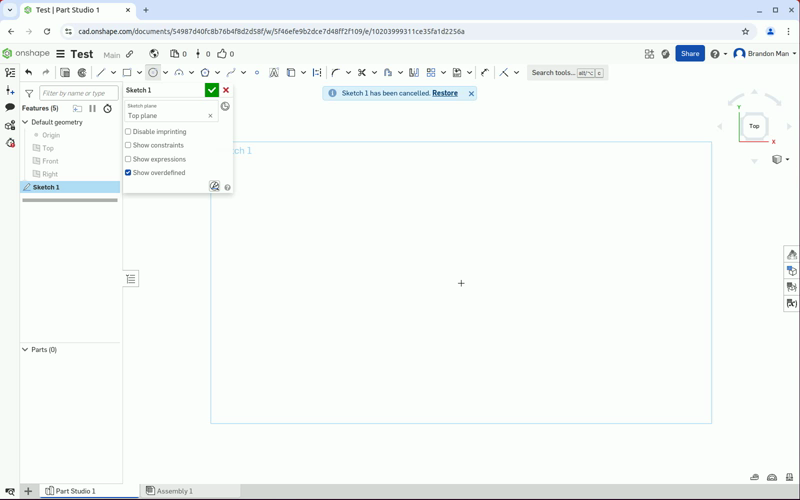
key_up(shift)
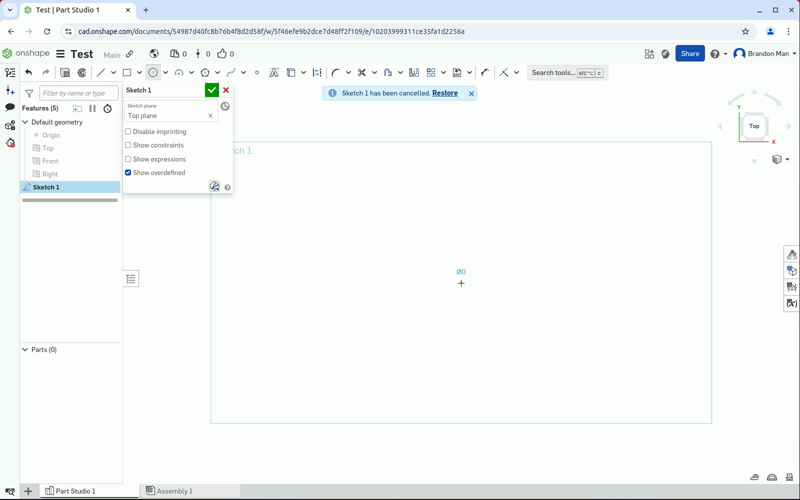
mouse_move(518, 282)
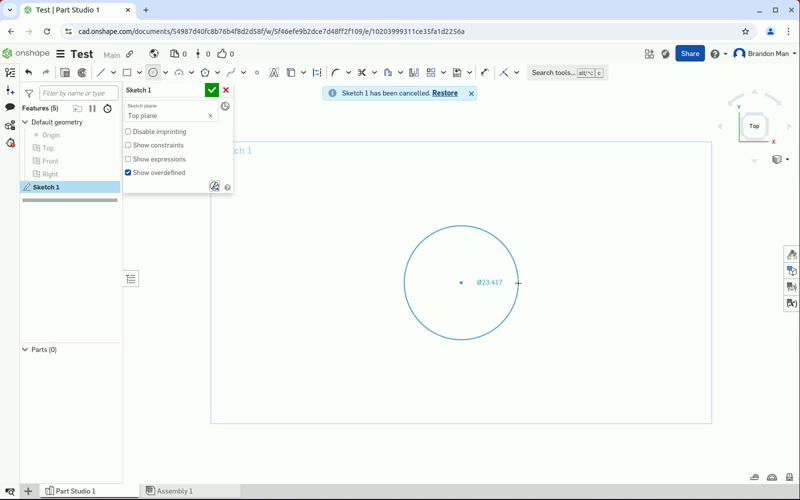
click(518, 282)
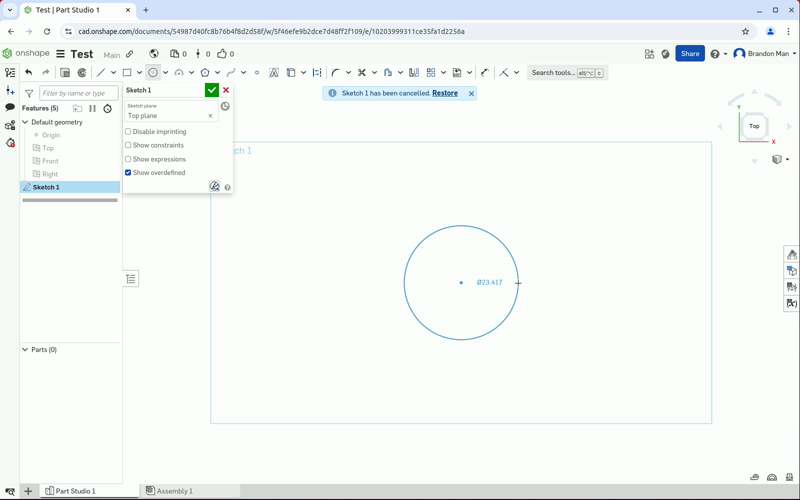
key(esc)
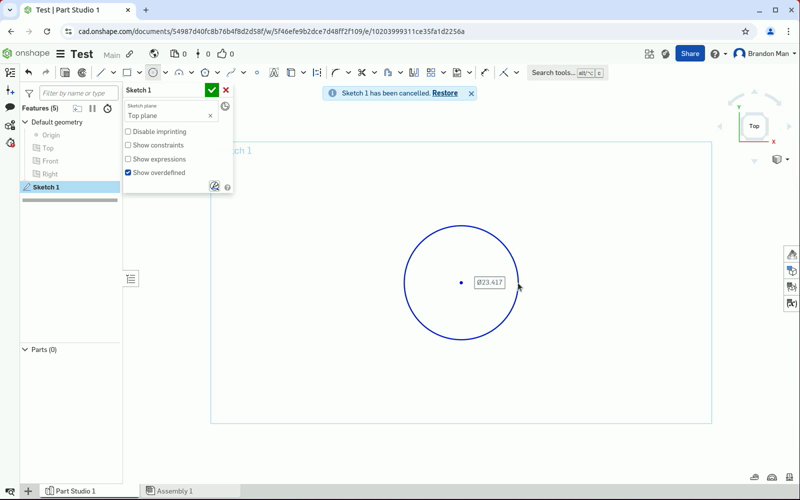
mouse_move(478, 295)
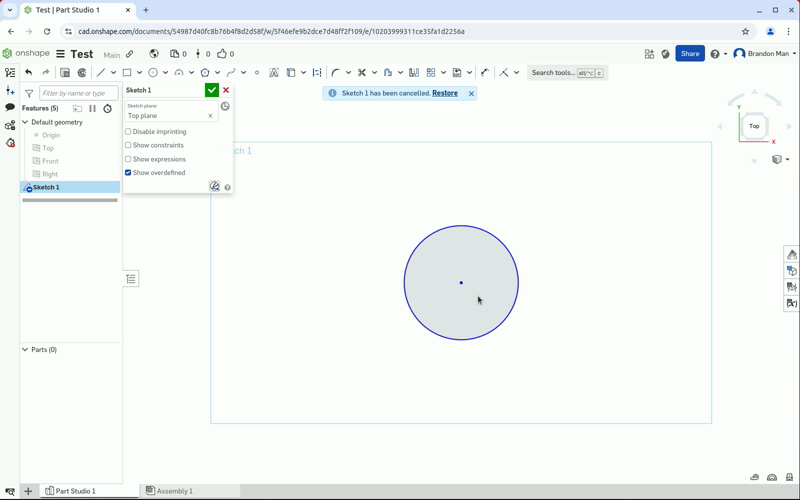
click(478, 295)
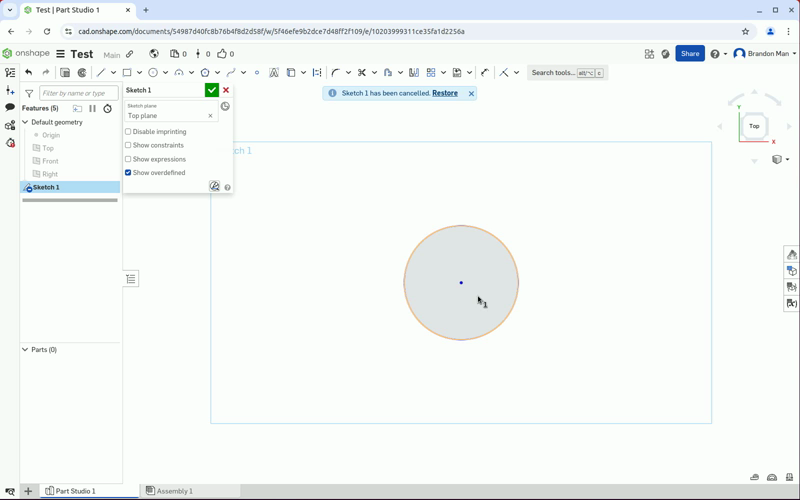
mouse_move(73, 352)
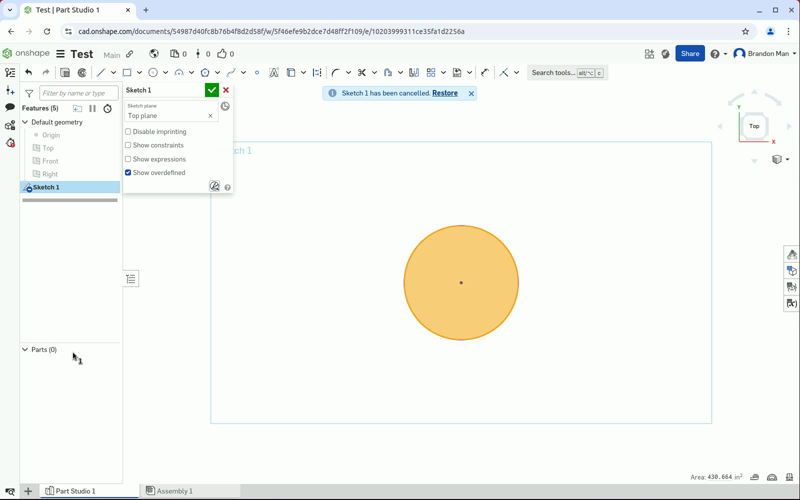
key(shift+y)
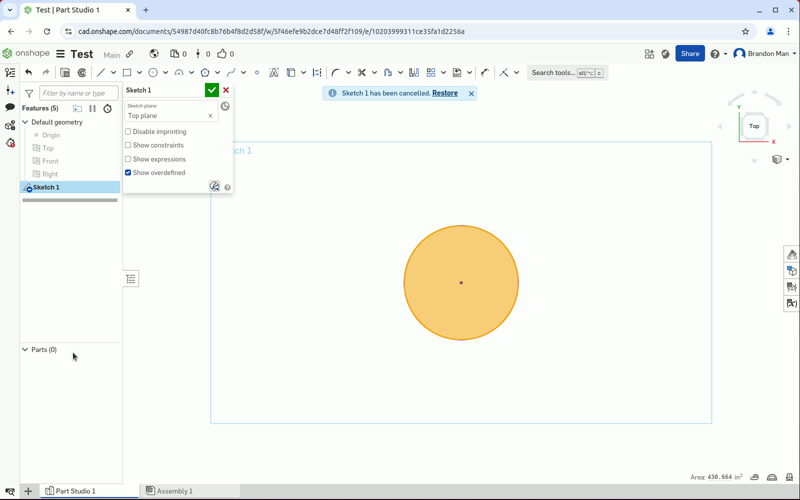
key(shift+e)
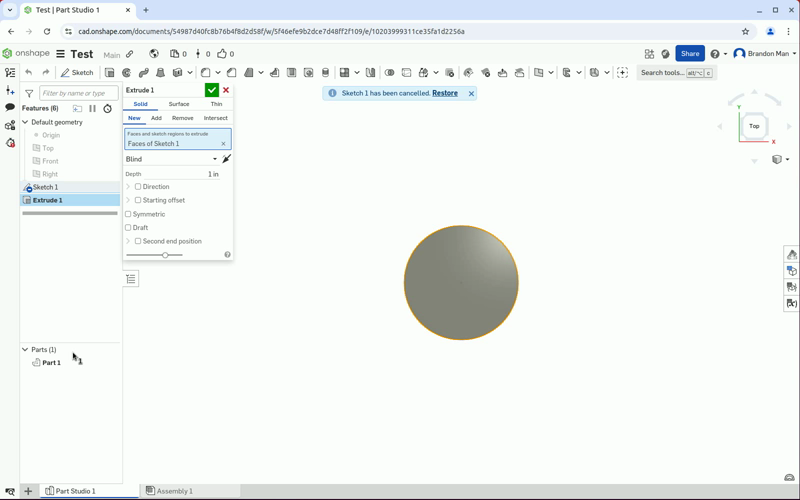
mouse_move(143, 106)
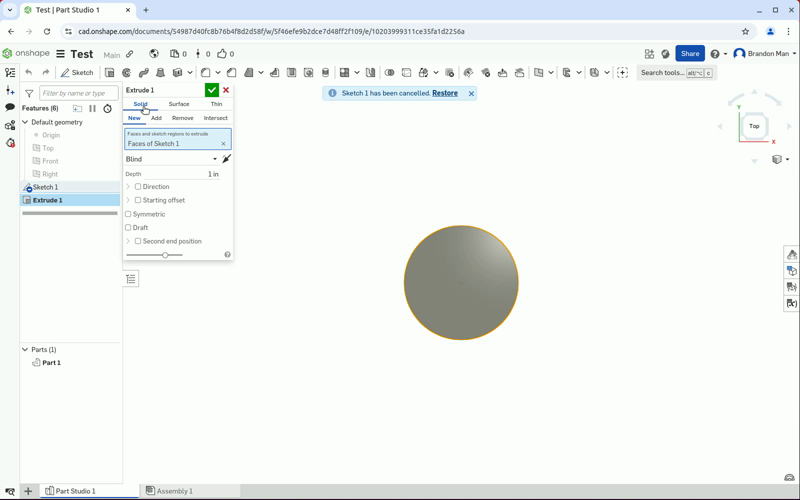
click(143, 106)
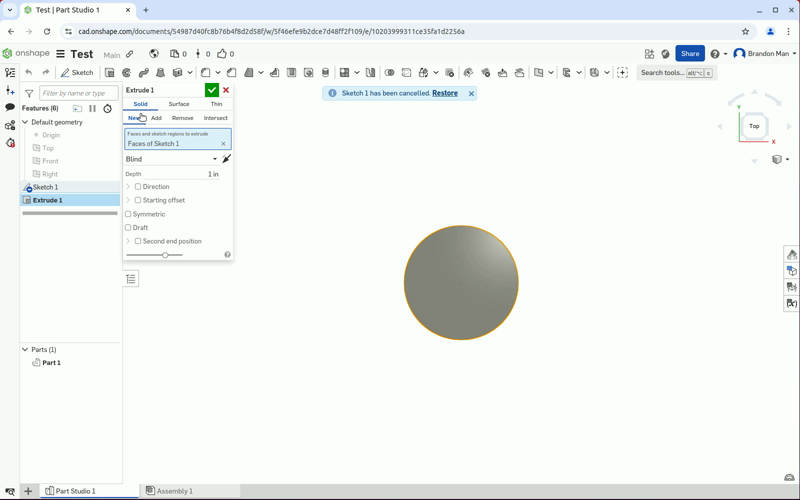
mouse_move(137, 120)
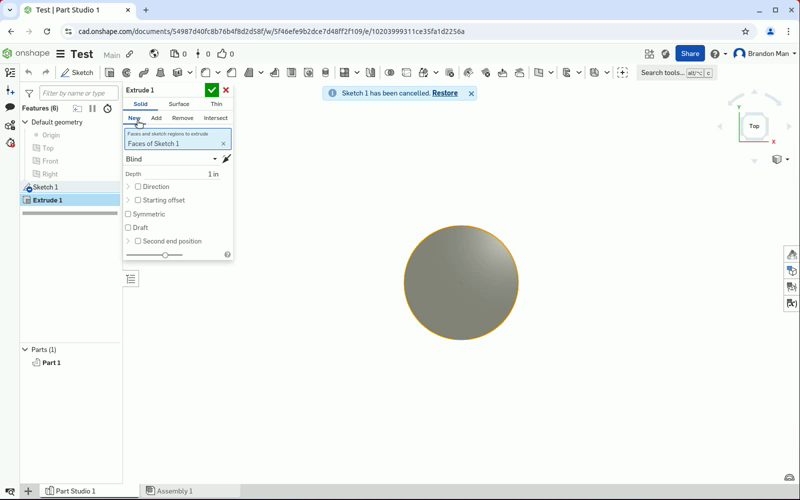
click(137, 120)
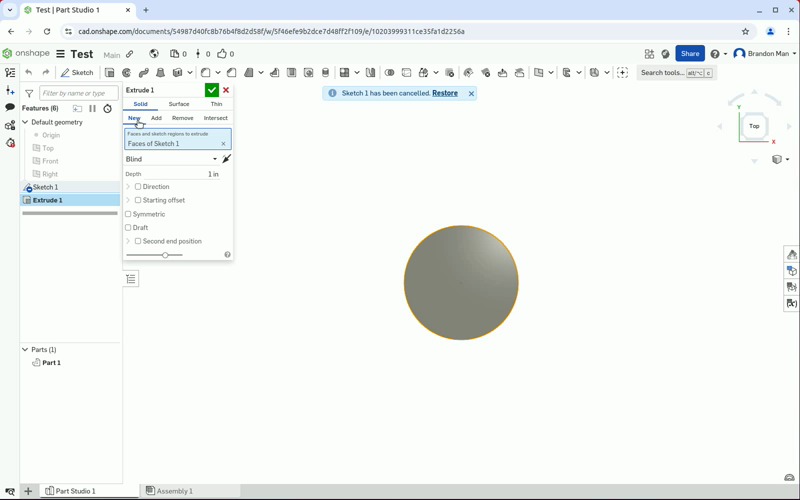
key(tab, 4)
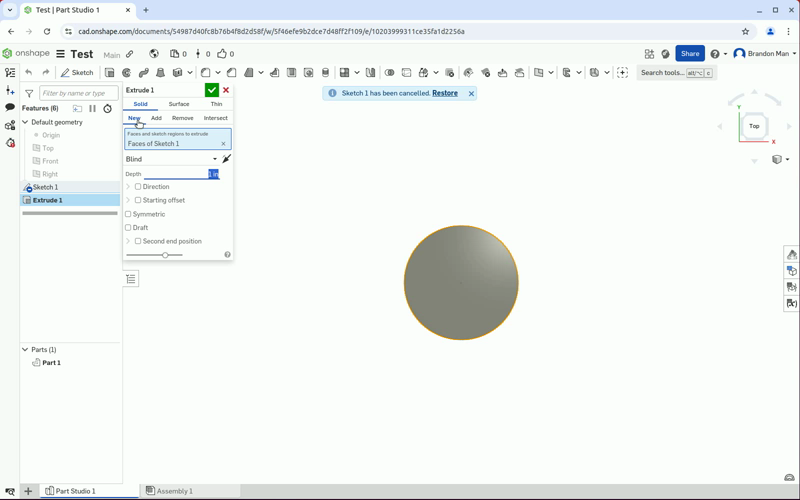
text(23.108)
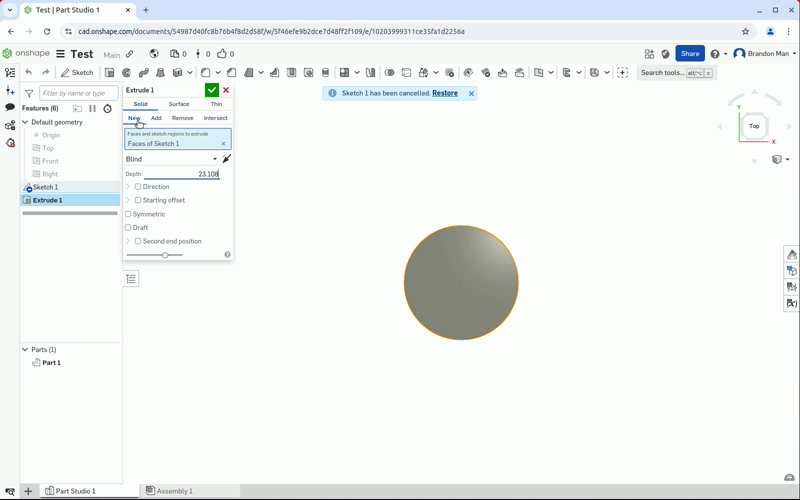
key(enter)
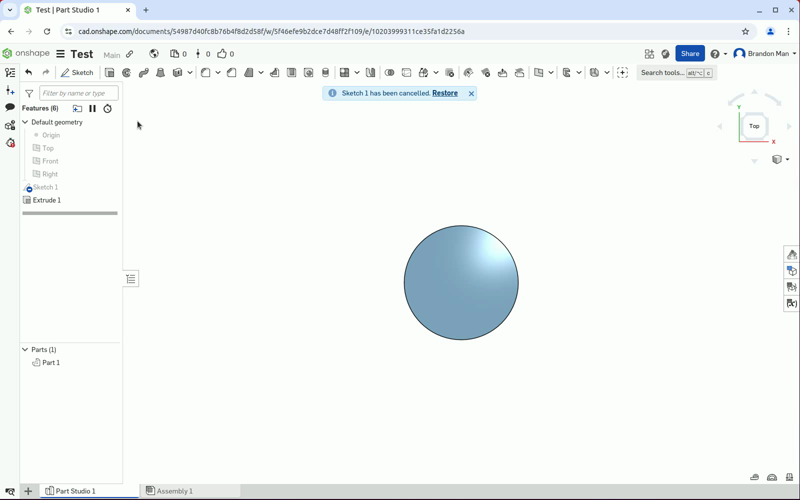
key(shift+h)
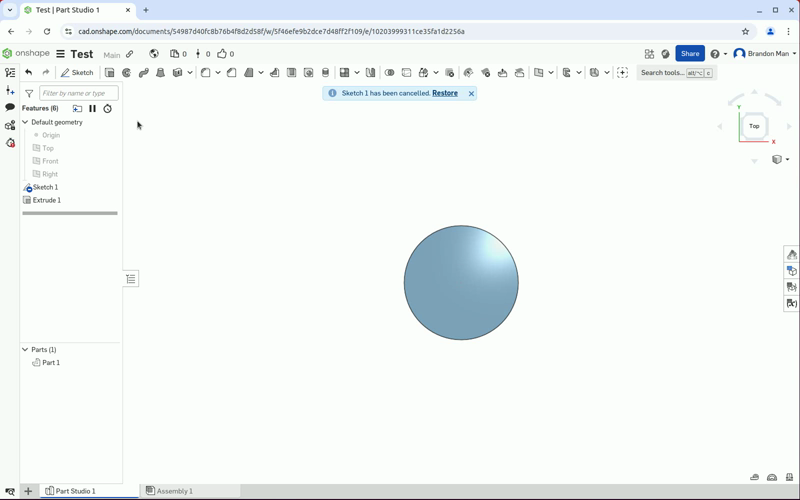
key(shift+h)
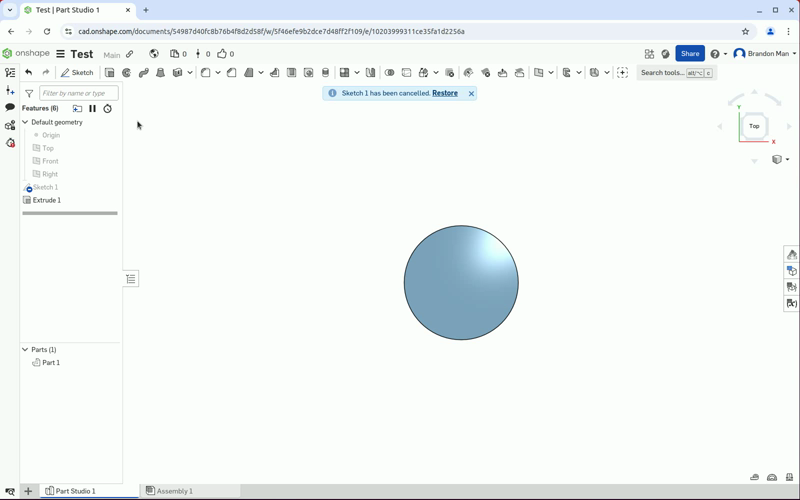
mouse_move(73, 189)
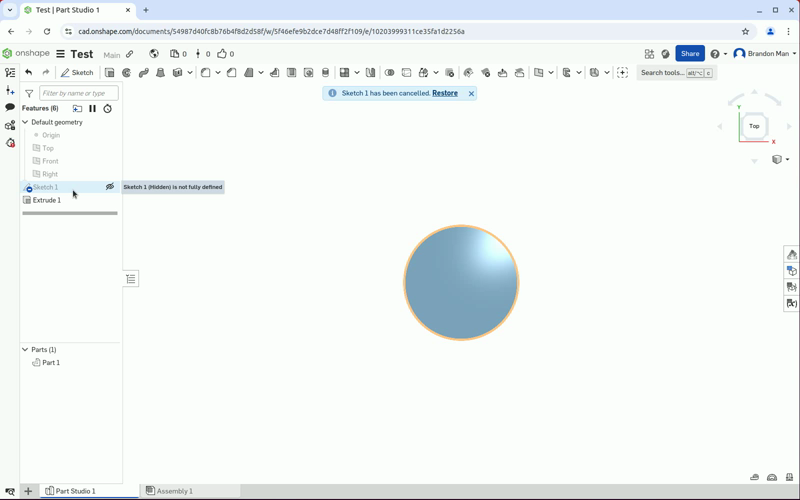
click(73, 189)
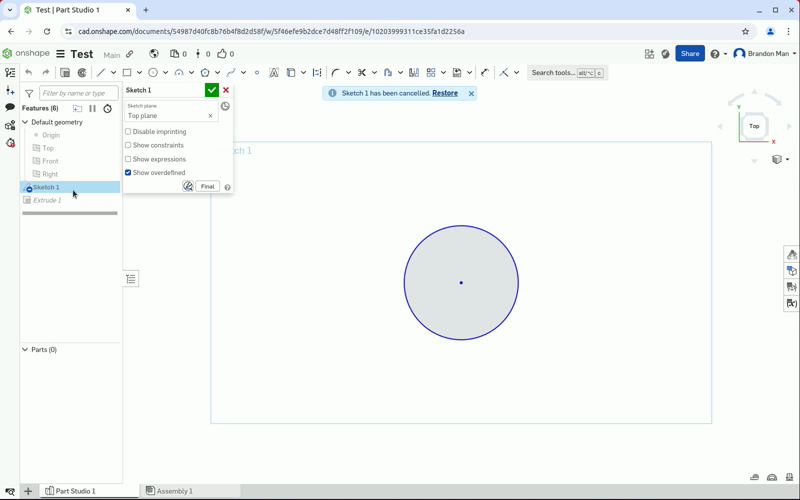
mouse_move(229, 92)
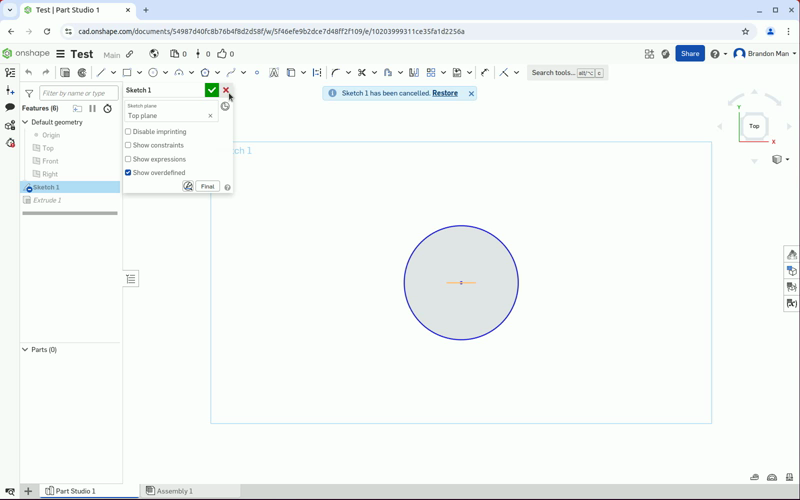
click(229, 92)
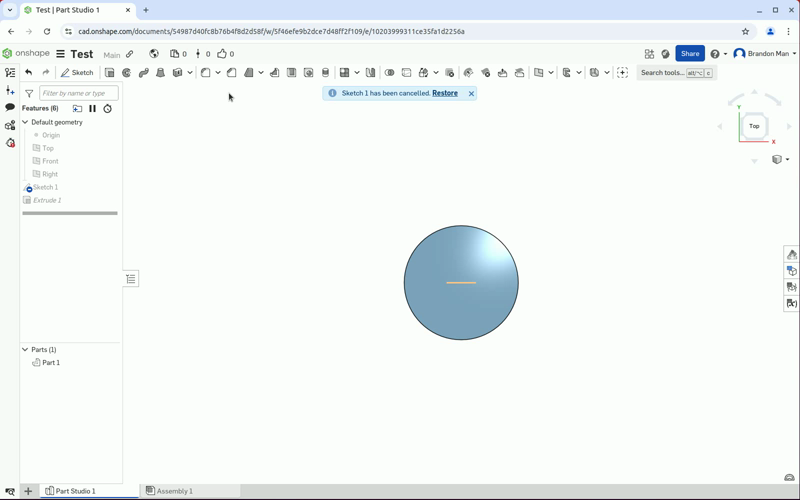
mouse_move(73, 352)
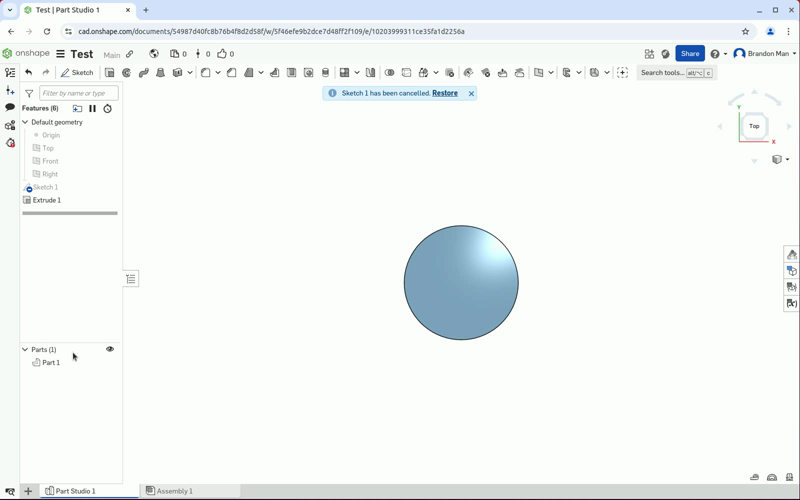
key(y)
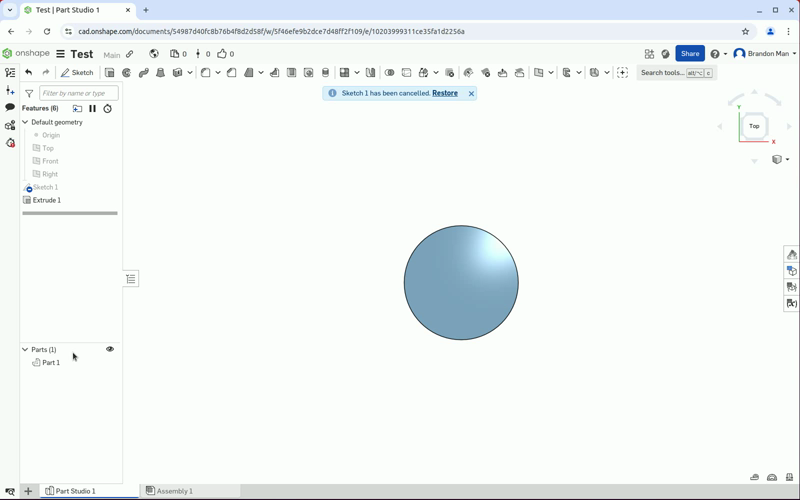
key(shift+p)
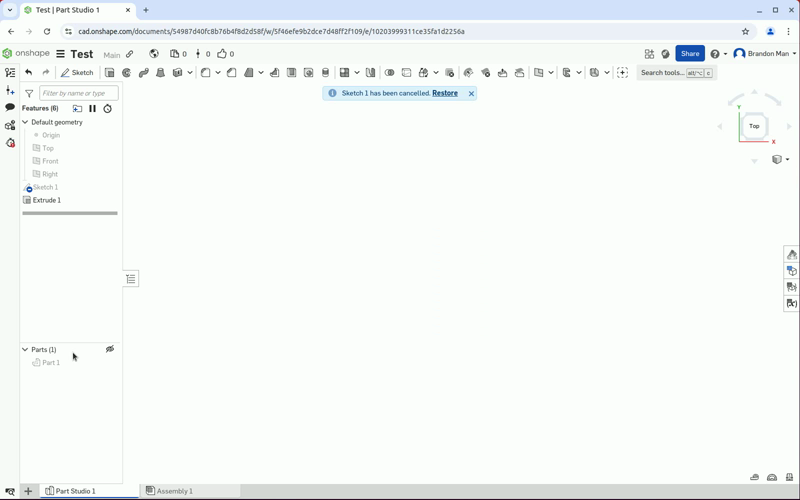
key(space)
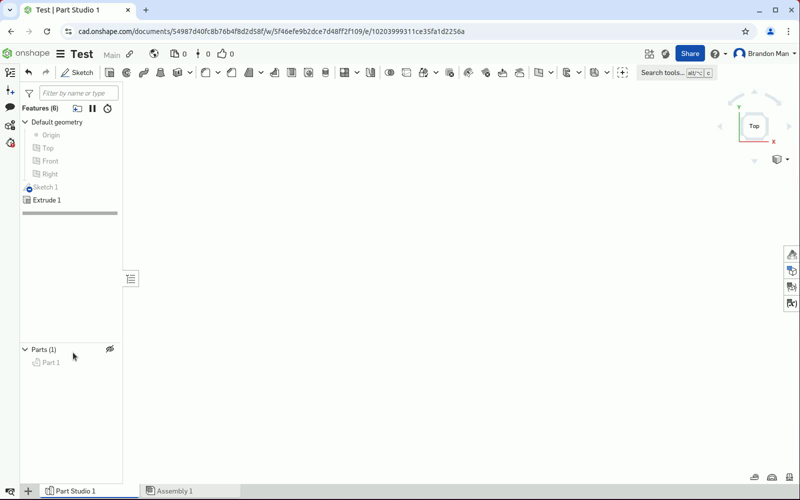
key_down(shift)
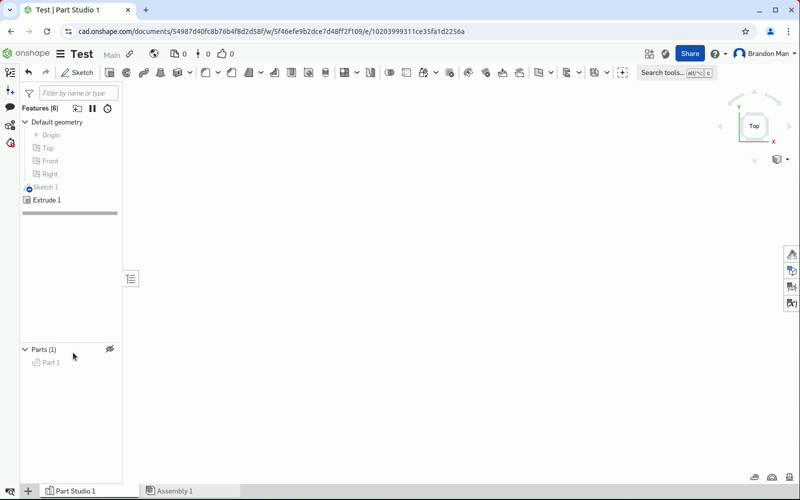
key(up)
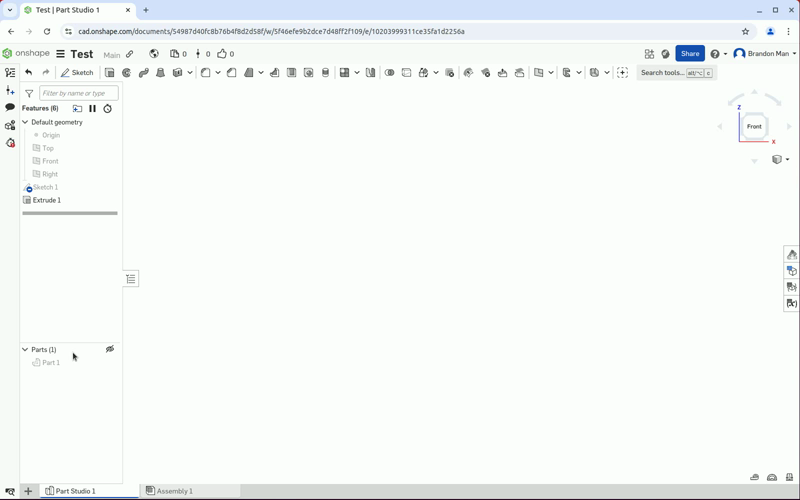
key_up(shift)
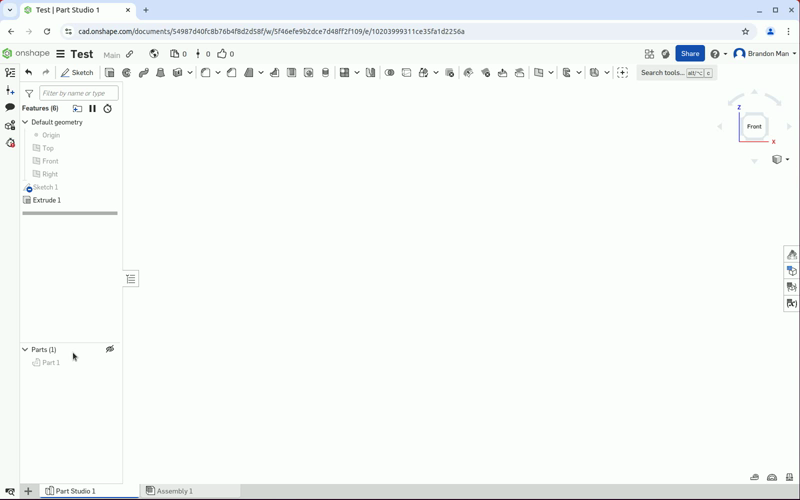
mouse_move(73, 352)
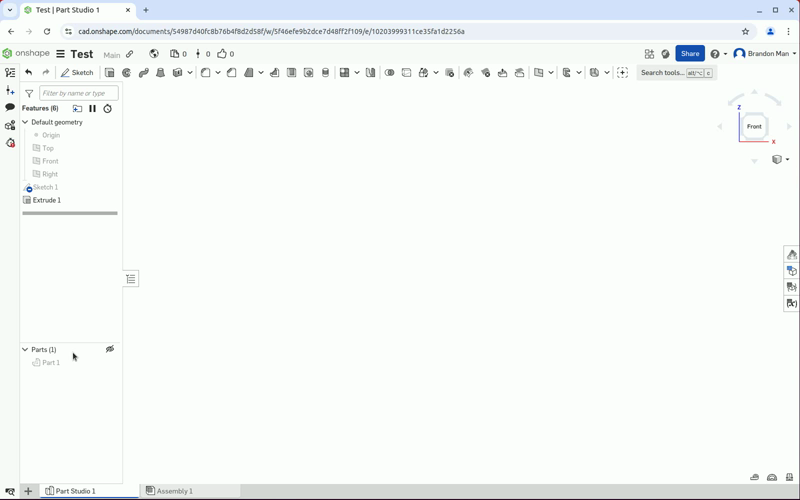
key(shift+y)
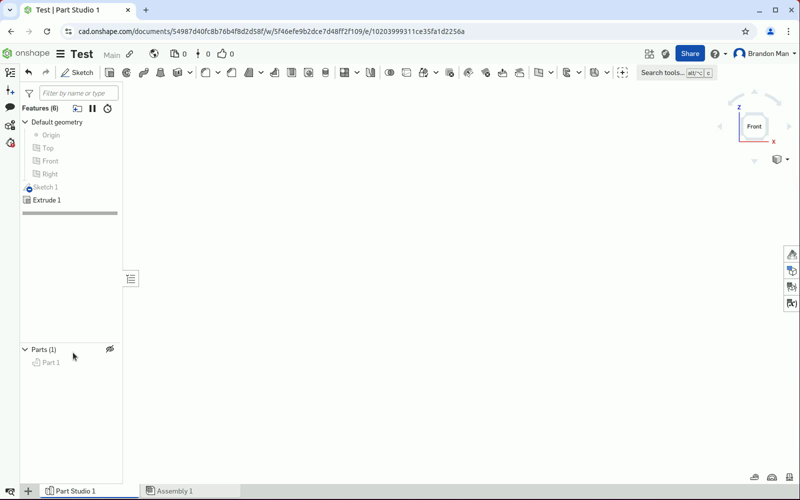
key(shift+s)
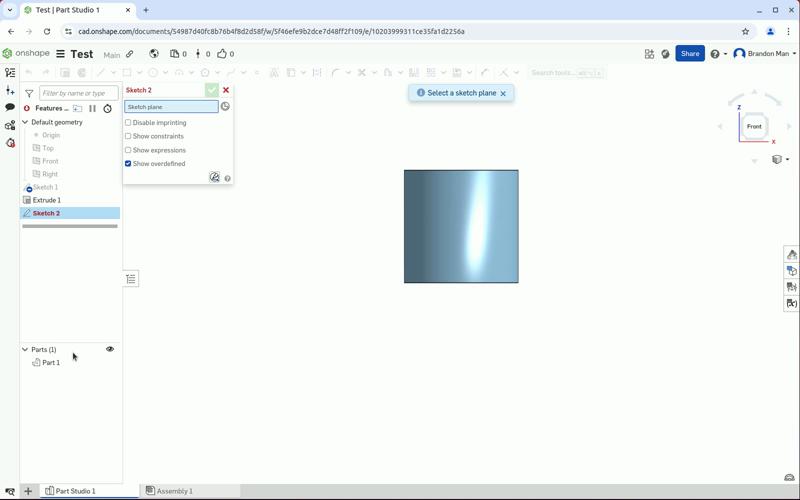
mouse_move(73, 163)
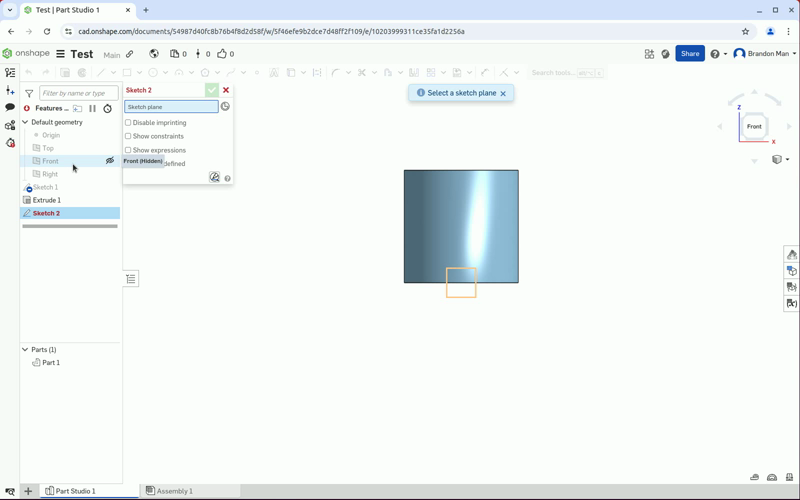
click(73, 163)
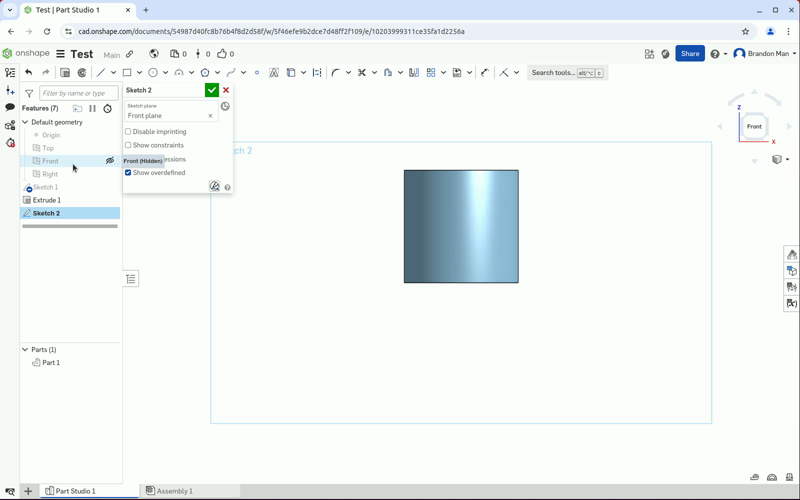
mouse_move(73, 352)
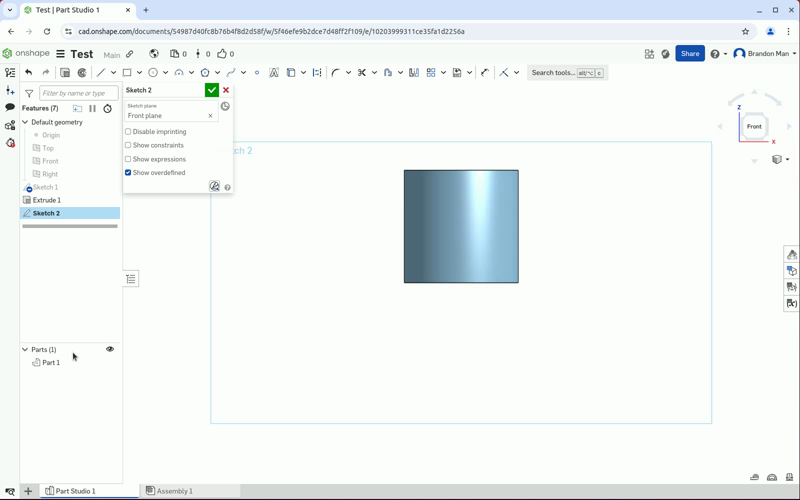
key(y)
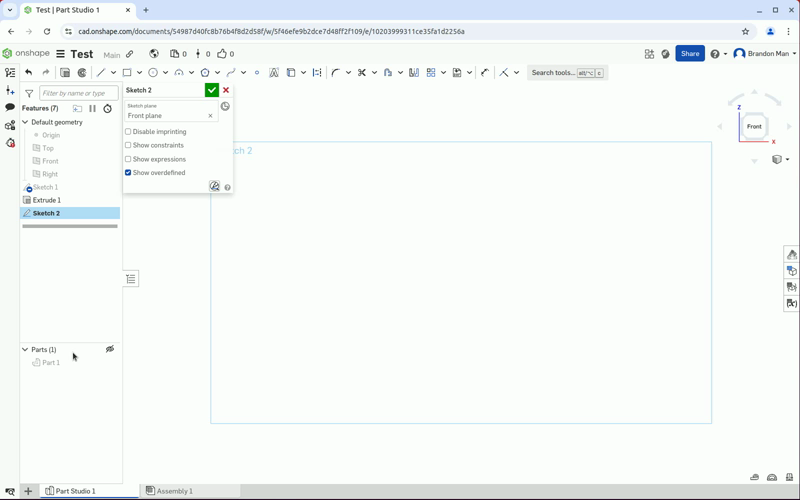
key(l)
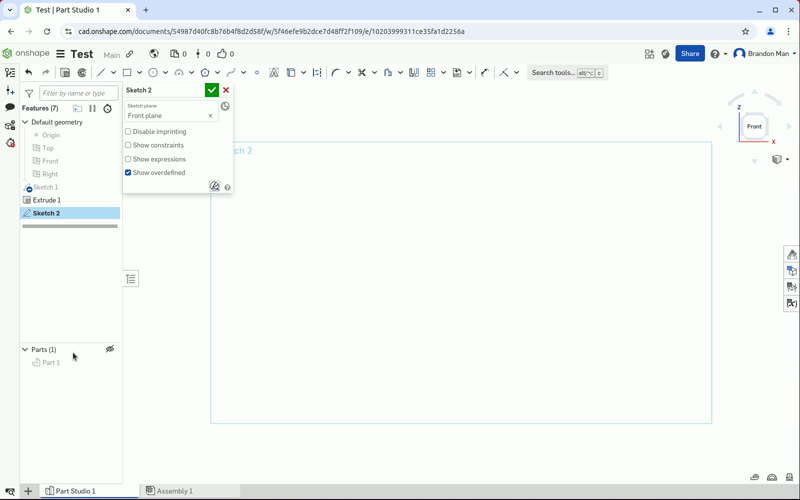
key_down(shift)
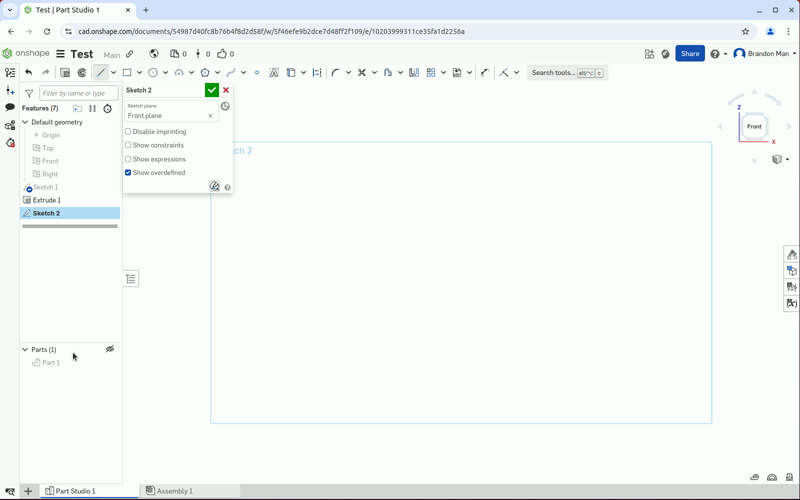
mouse_move(404, 282)
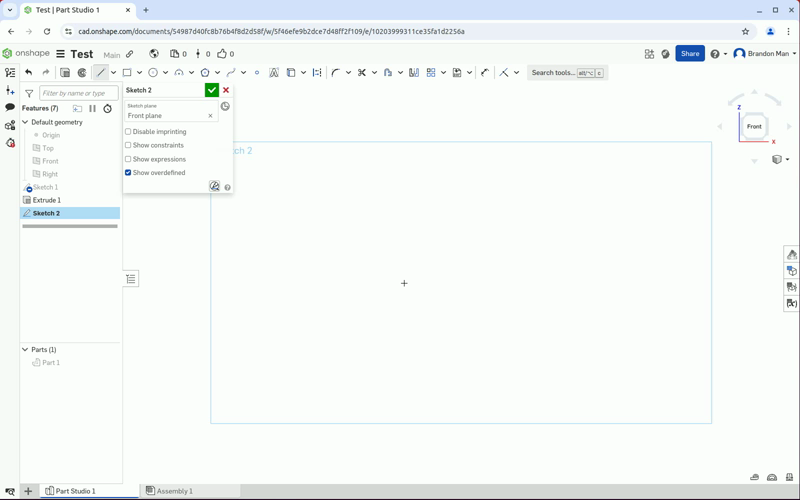
click(404, 282)
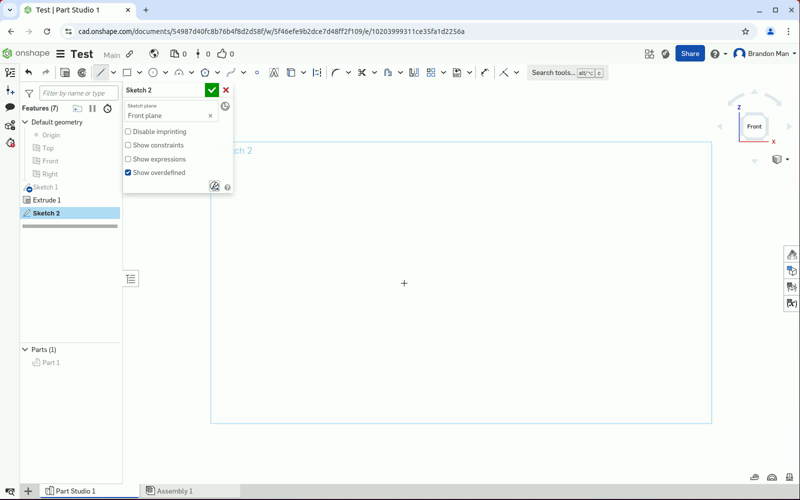
key_up(shift)
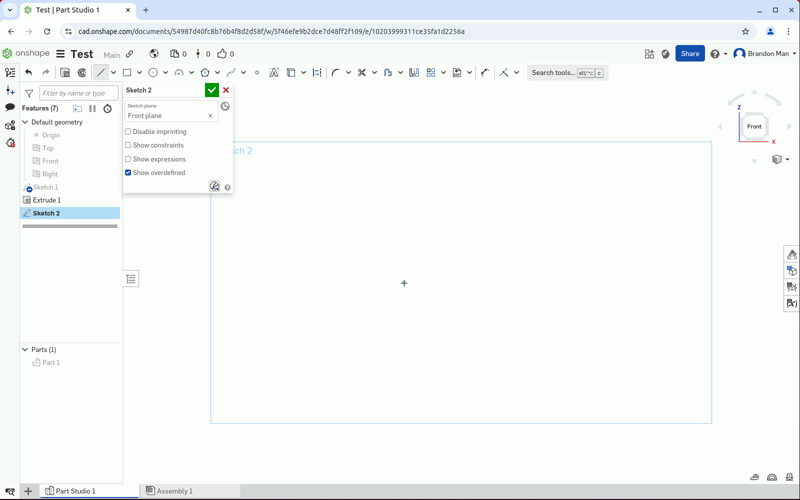
key_down(shift)
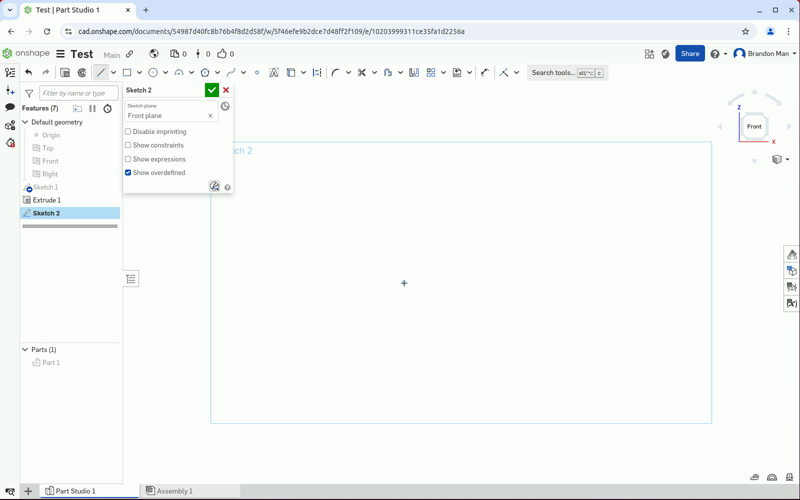
mouse_move(469, 282)
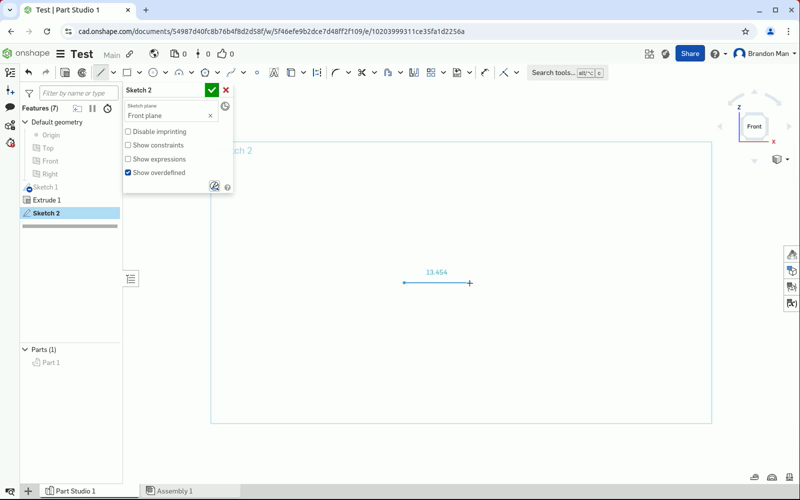
click(469, 282)
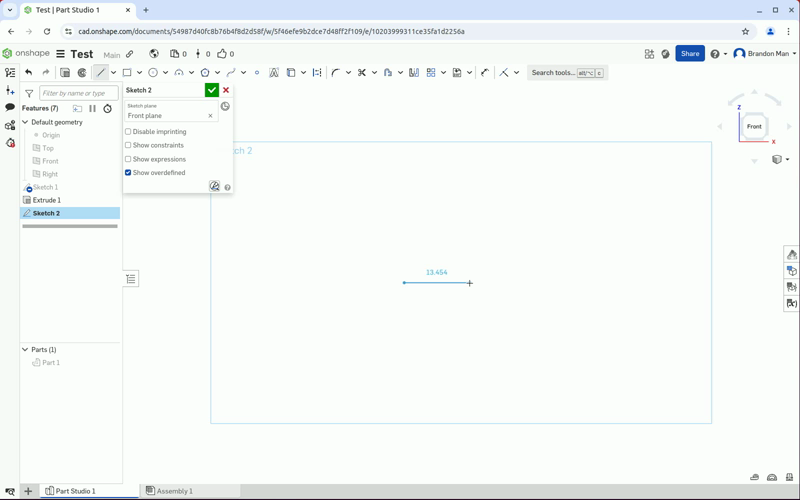
key_up(shift)
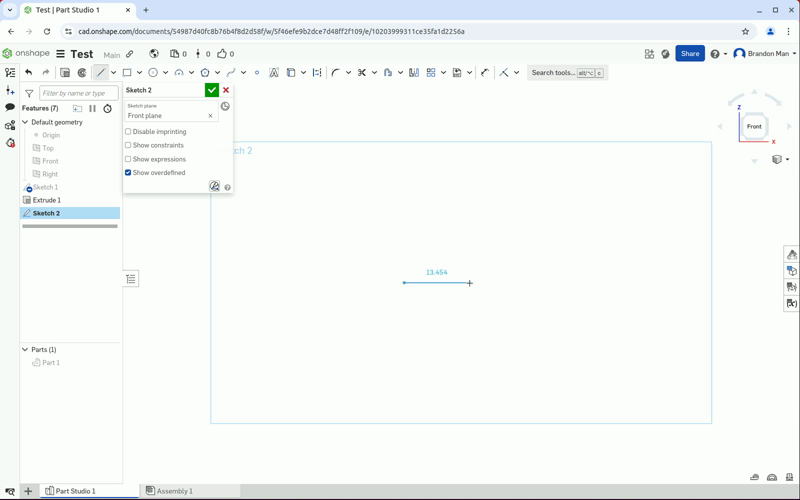
key_down(shift)
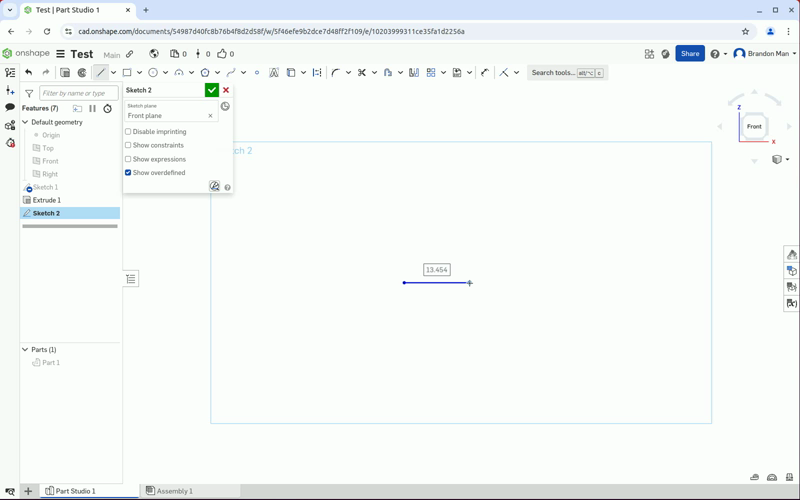
mouse_move(499, 282)
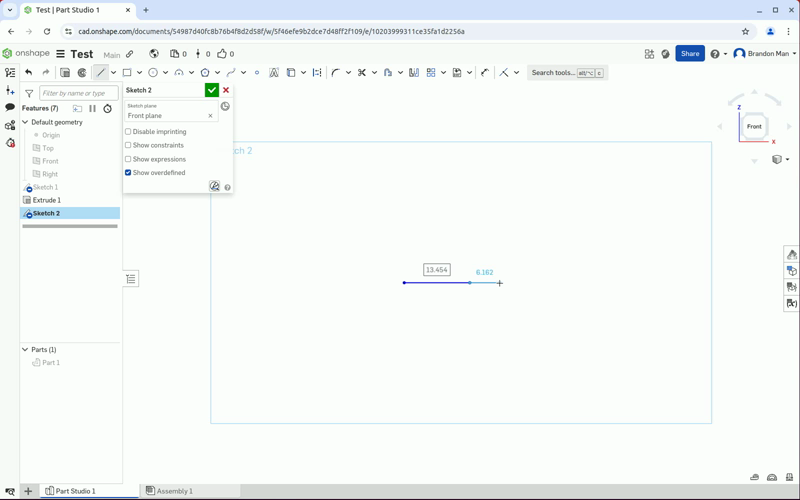
mouse_move(469, 256)
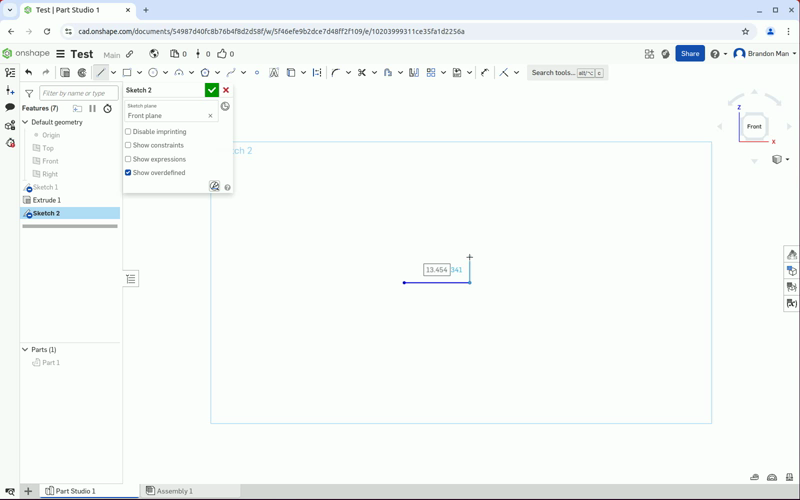
click(469, 256)
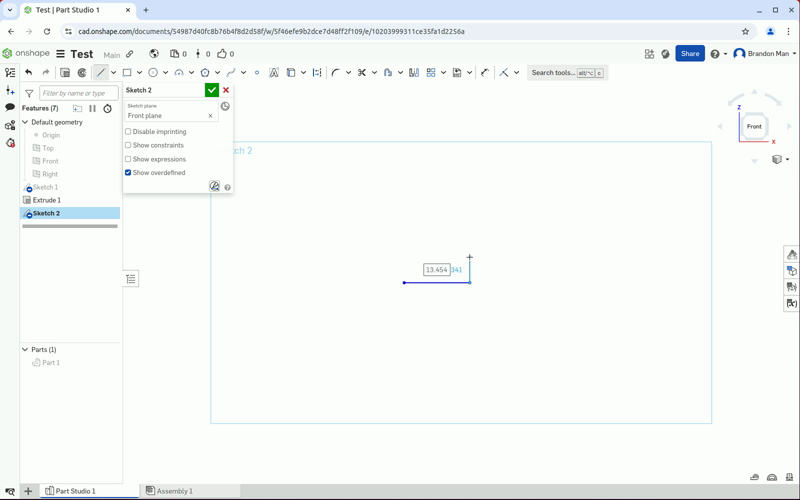
key_up(shift)
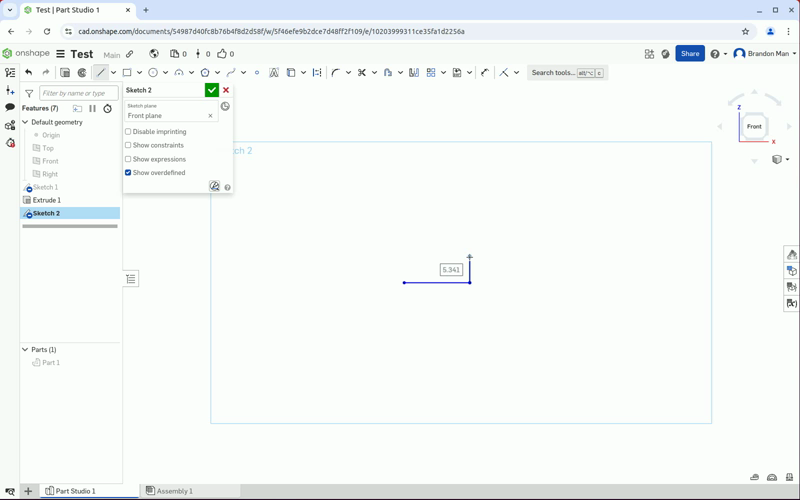
key_down(shift)
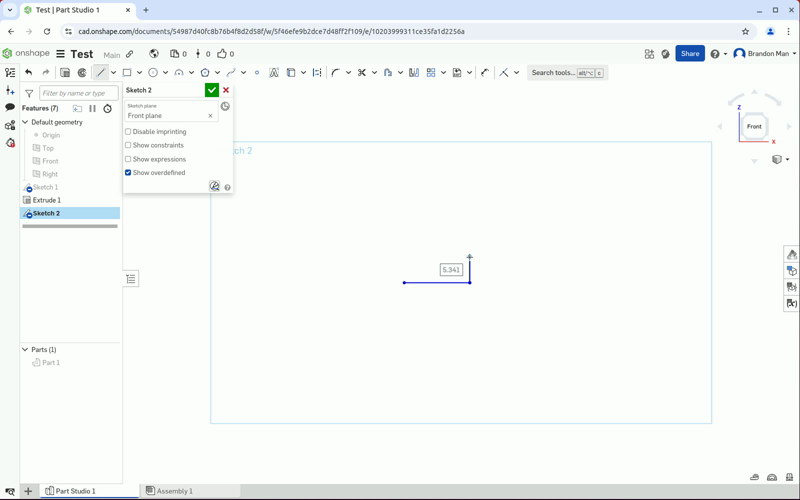
mouse_move(499, 256)
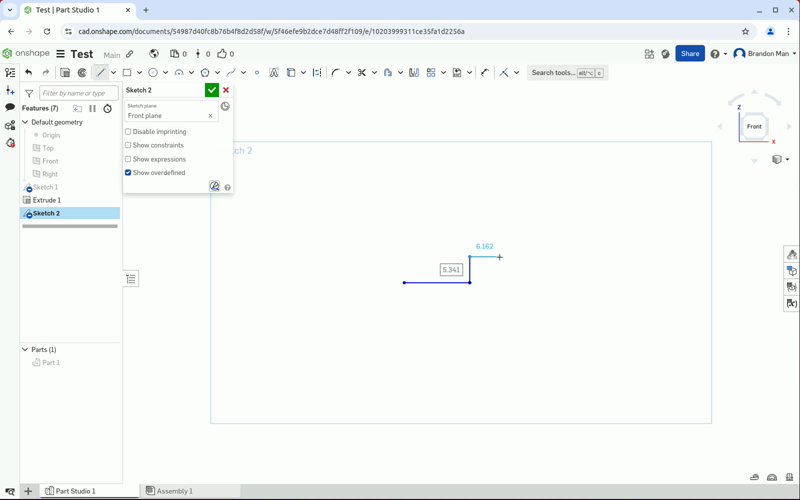
mouse_move(449, 259)
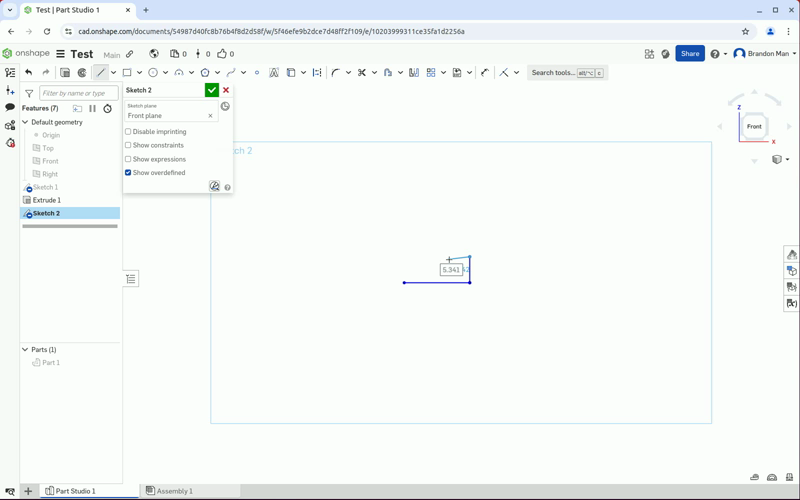
click(449, 259)
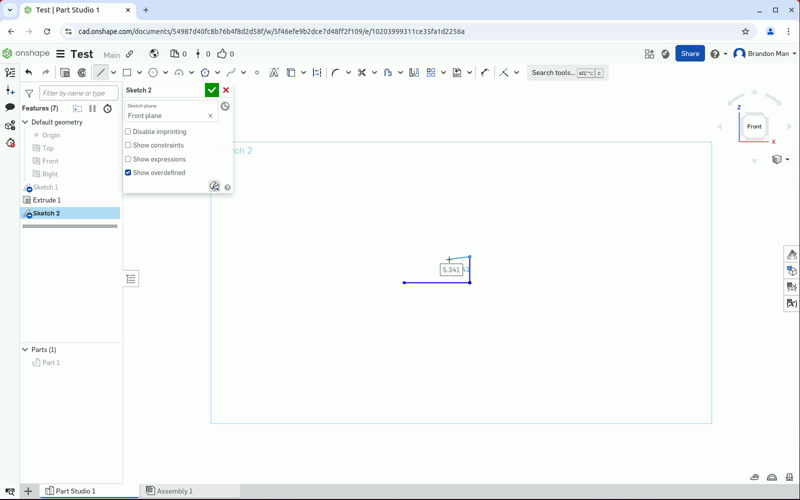
key_up(shift)
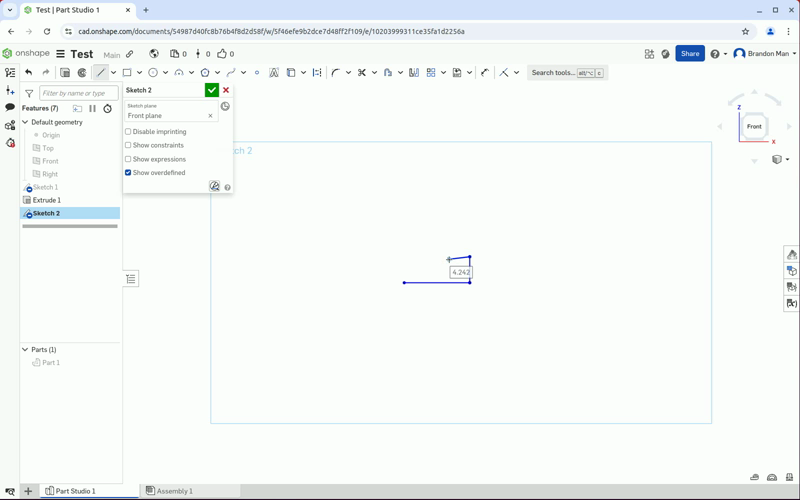
key(esc)
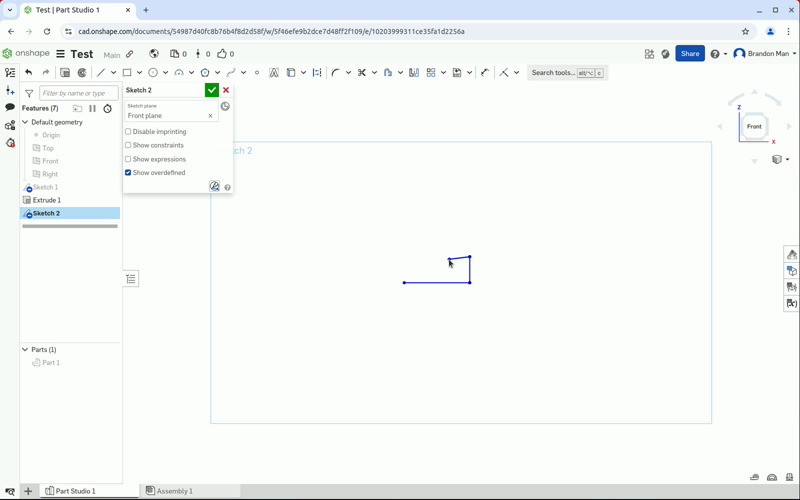
key(a)
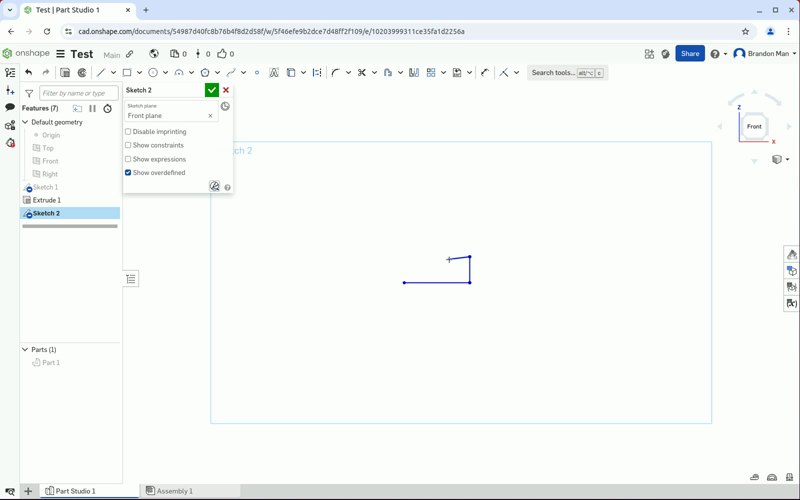
mouse_move(449, 259)
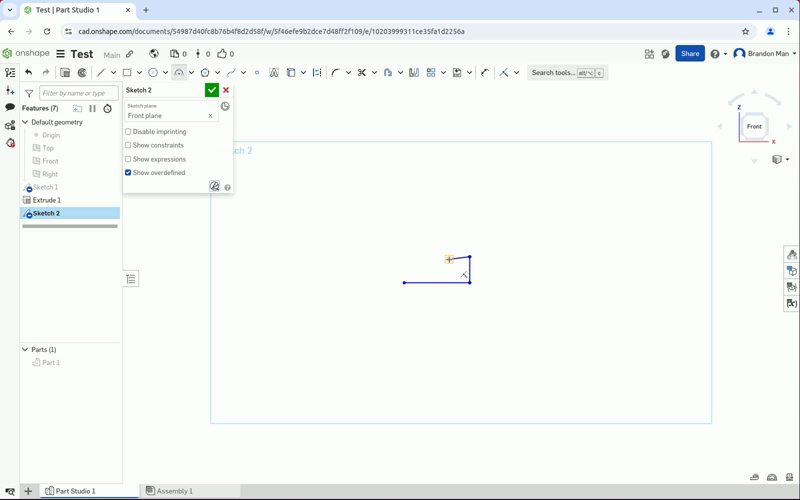
click(449, 259)
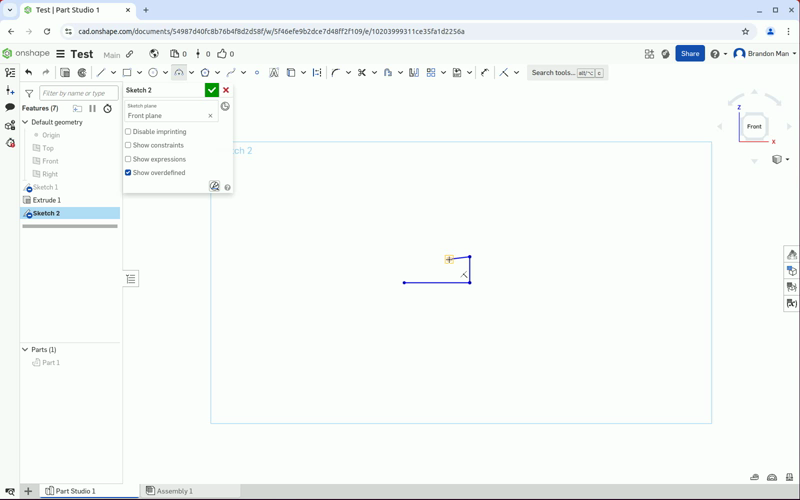
key_down(shift)
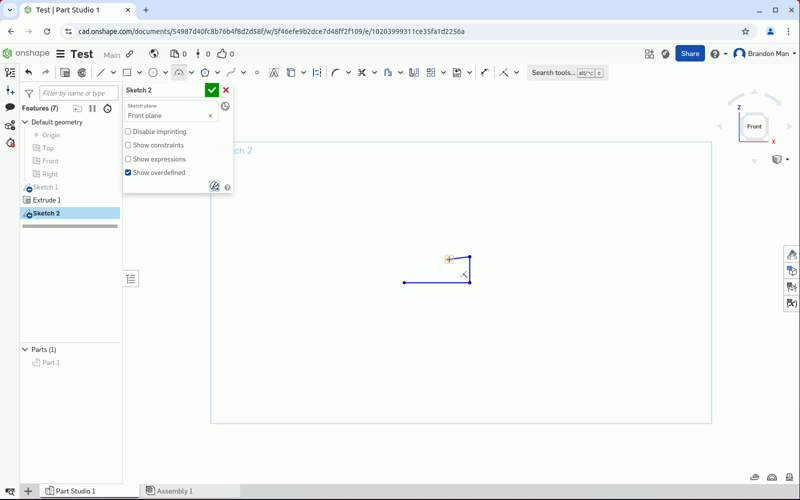
mouse_move(421, 261)
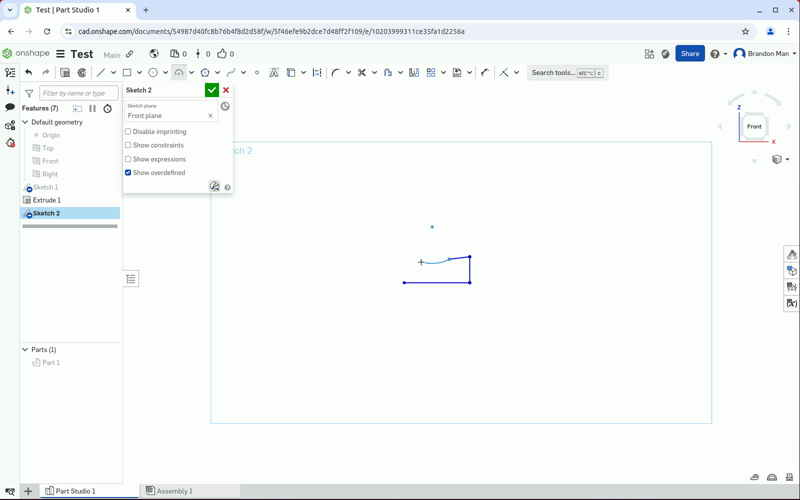
click(421, 261)
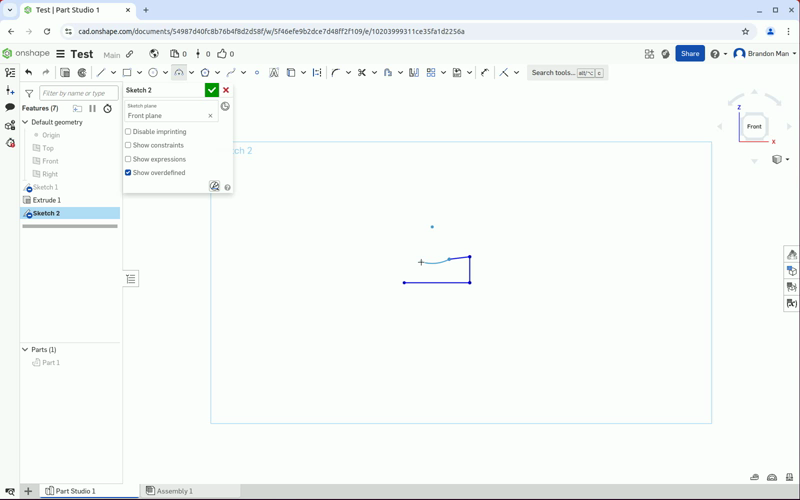
mouse_move(436, 274)
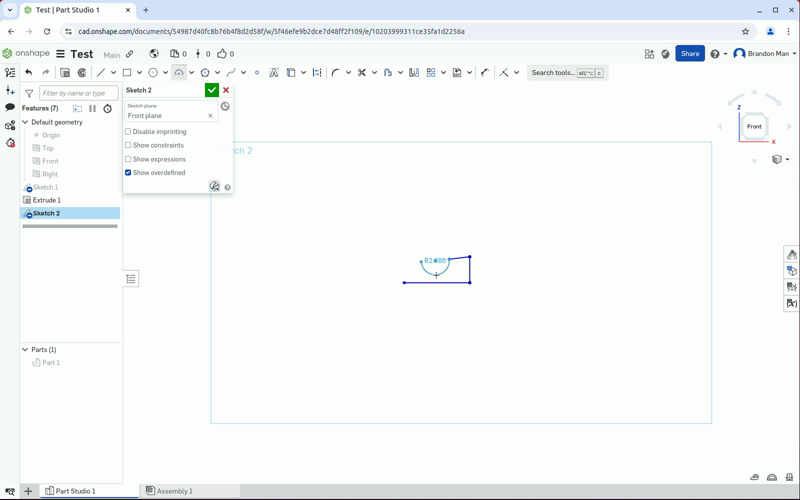
click(436, 274)
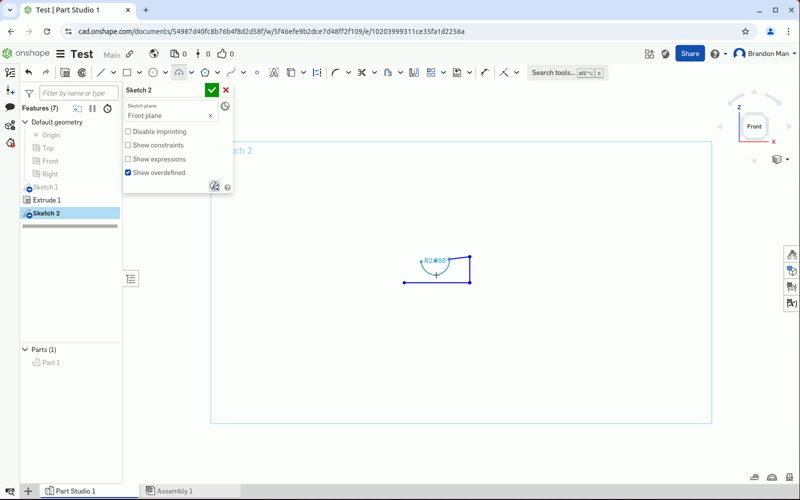
key_up(shift)
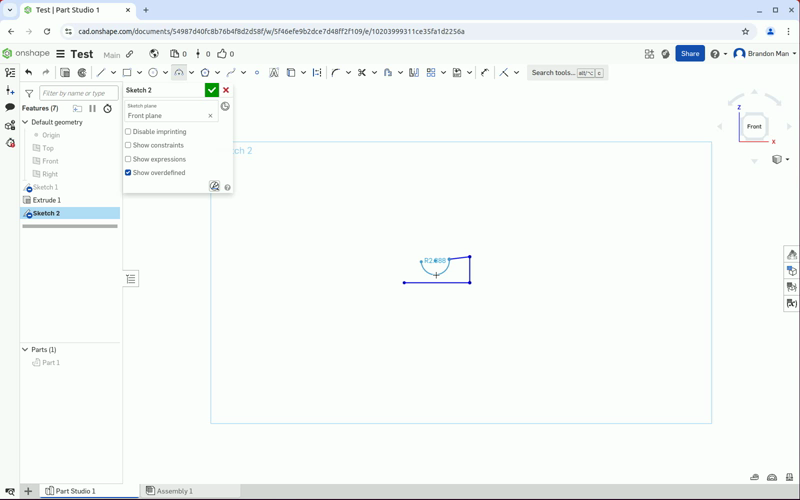
key(esc)
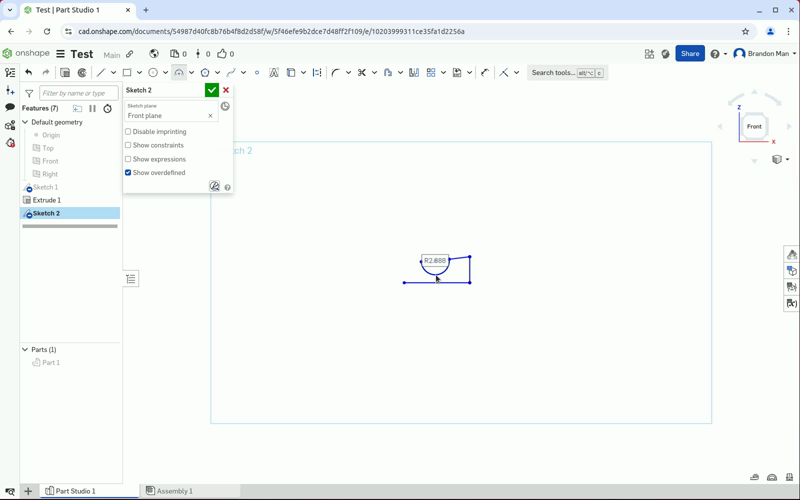
key(l)
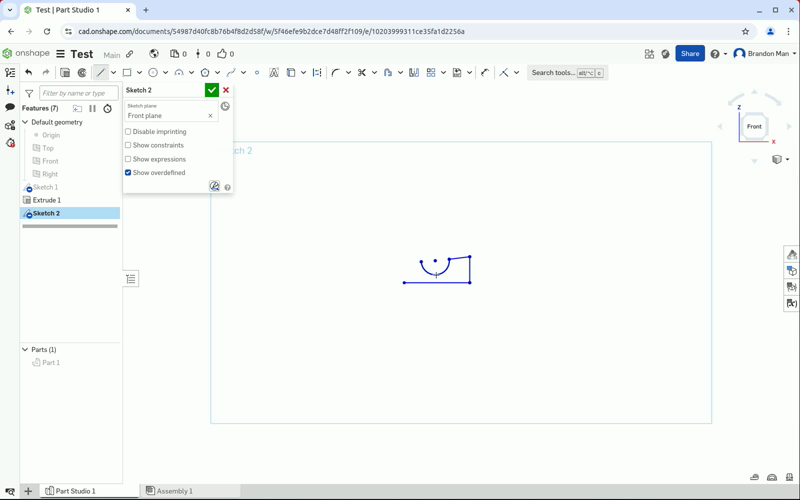
mouse_move(421, 261)
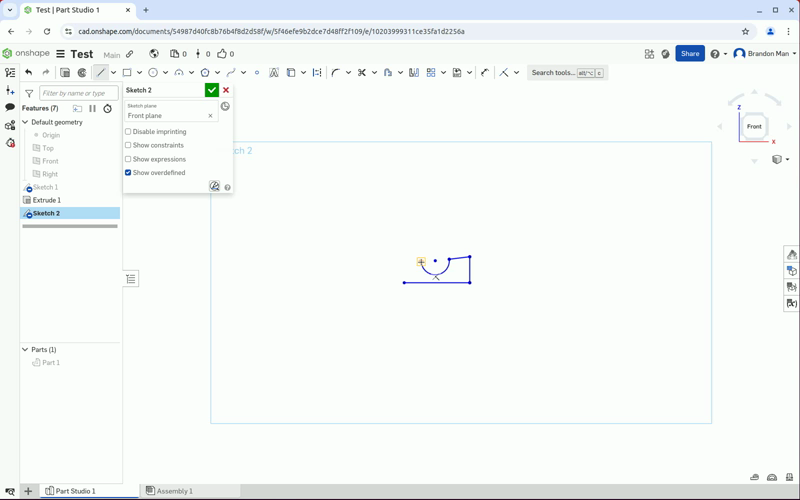
click(421, 261)
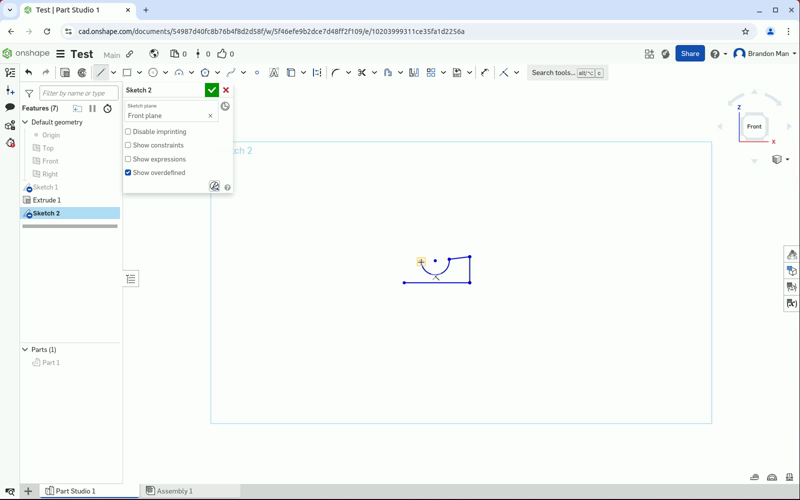
key_down(shift)
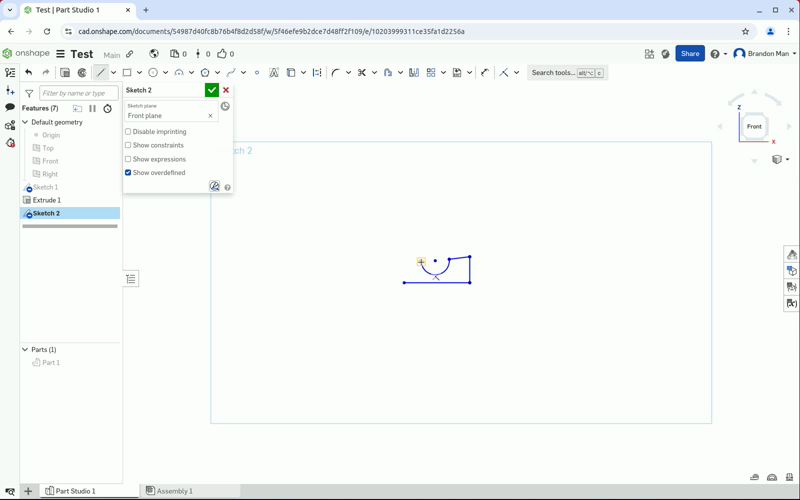
mouse_move(412, 170)
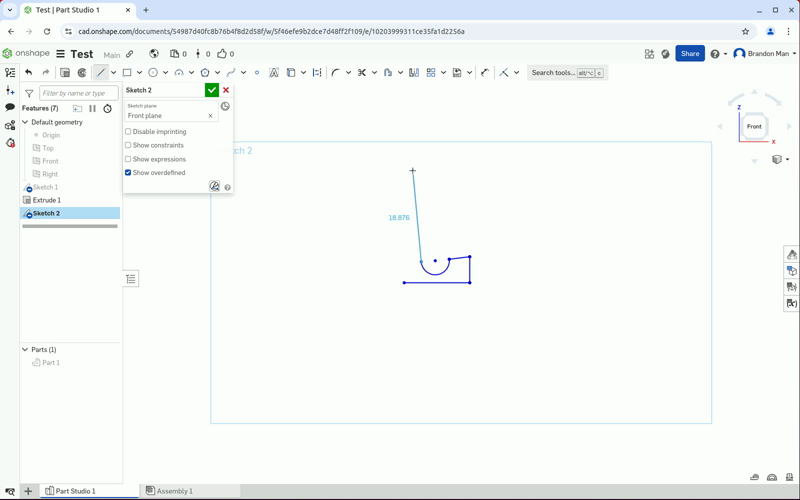
click(412, 170)
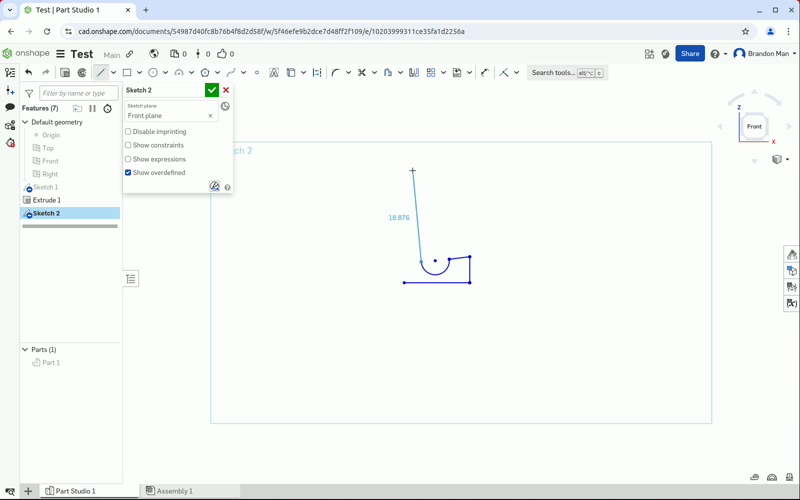
key_up(shift)
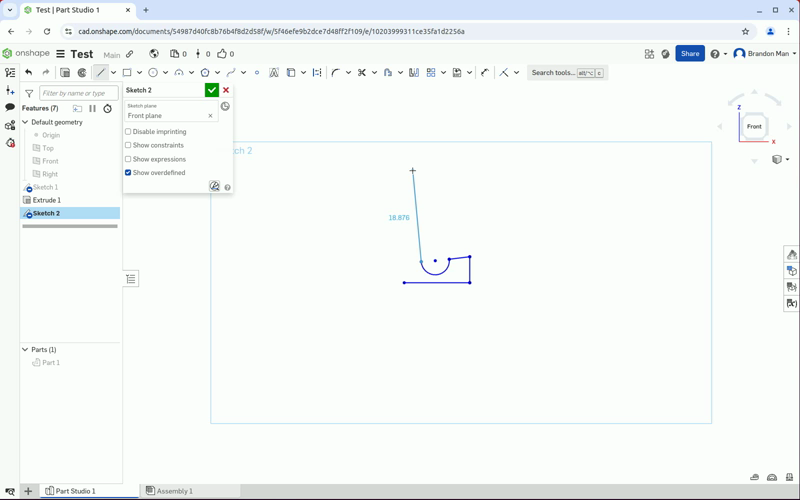
key_down(shift)
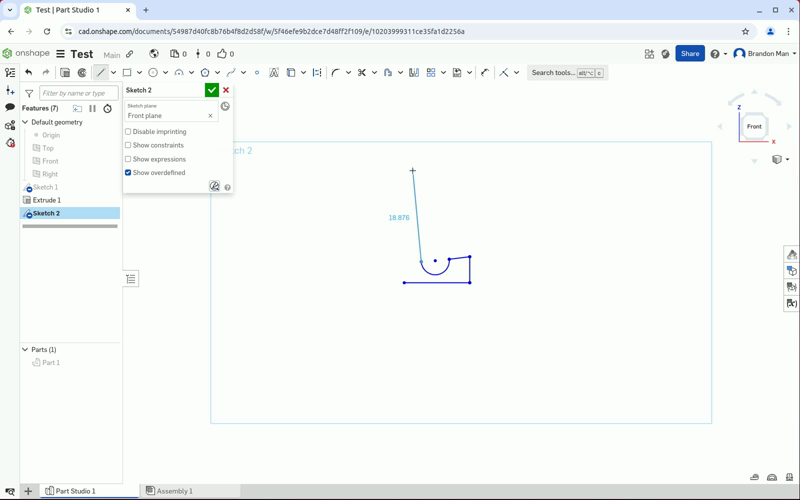
mouse_move(442, 170)
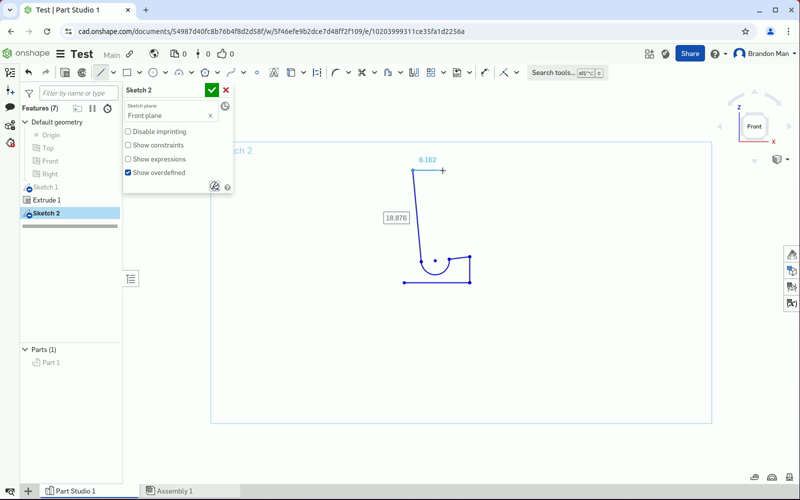
mouse_move(404, 170)
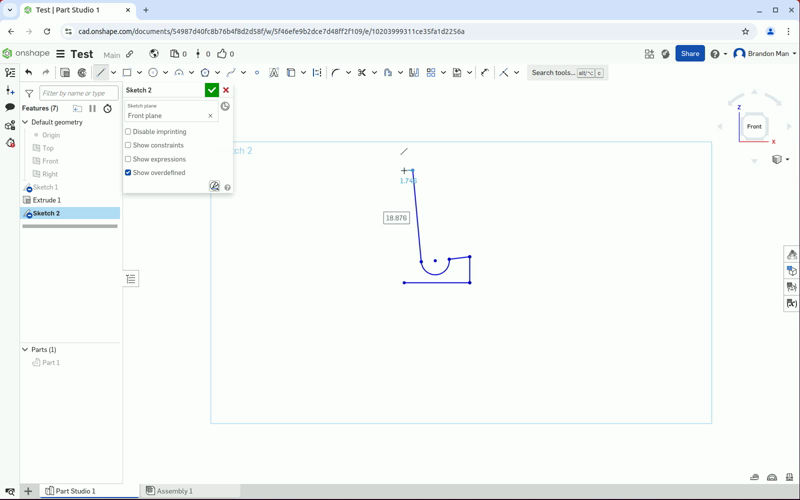
click(404, 170)
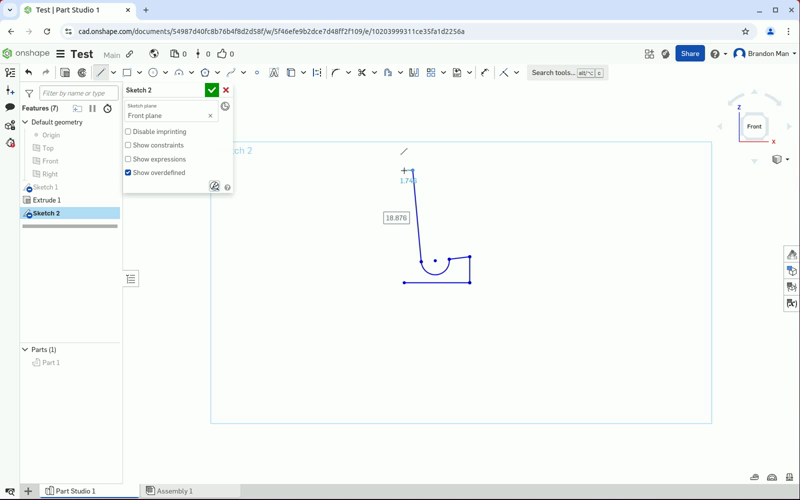
key_up(shift)
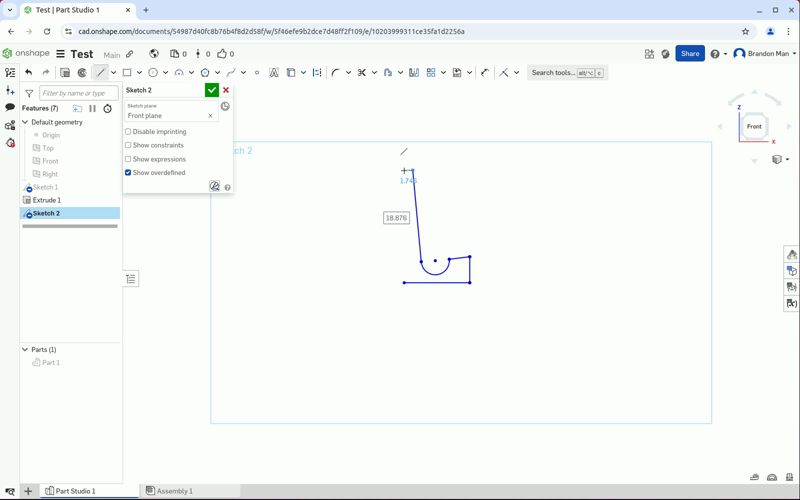
key_down(shift)
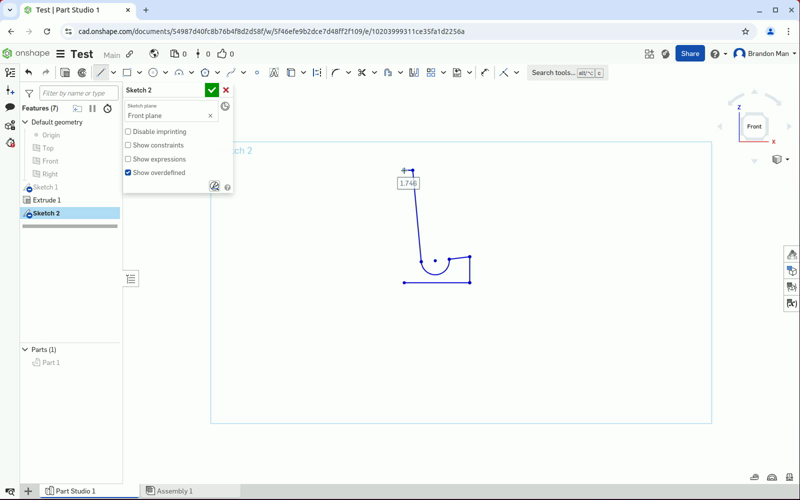
mouse_move(404, 282)
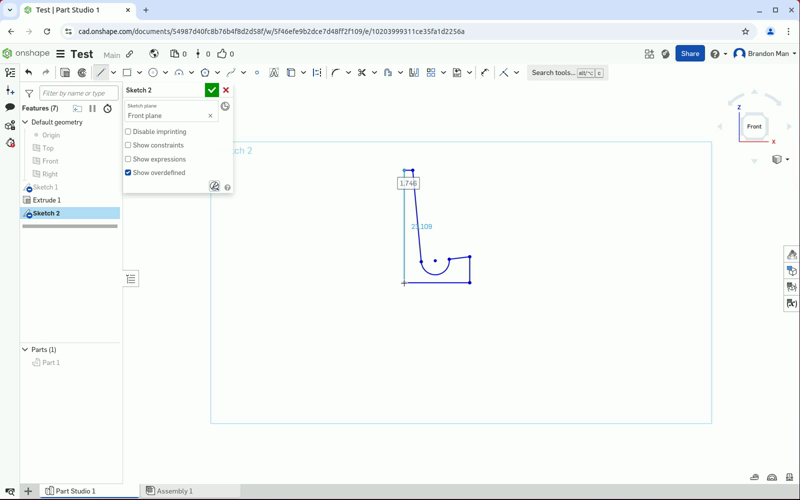
key_up(shift)
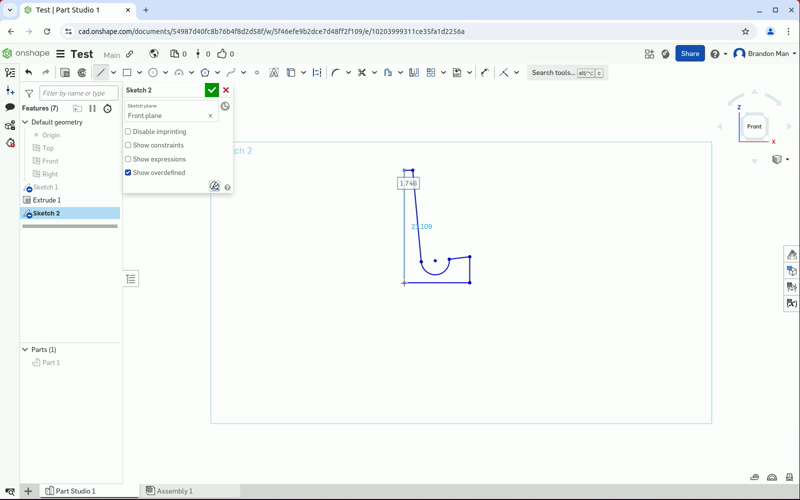
click(404, 282)
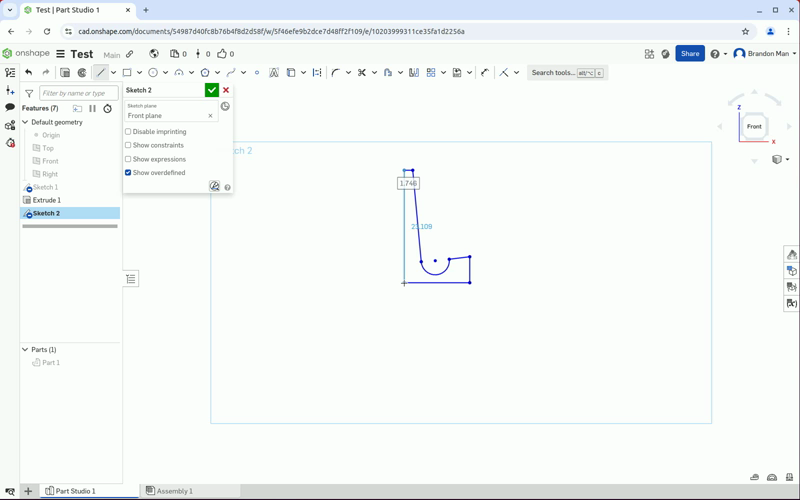
key(esc)
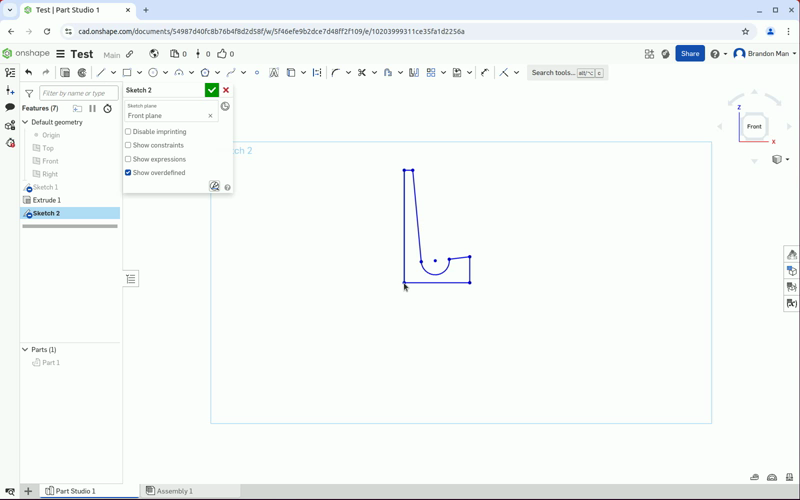
mouse_move(414, 245)
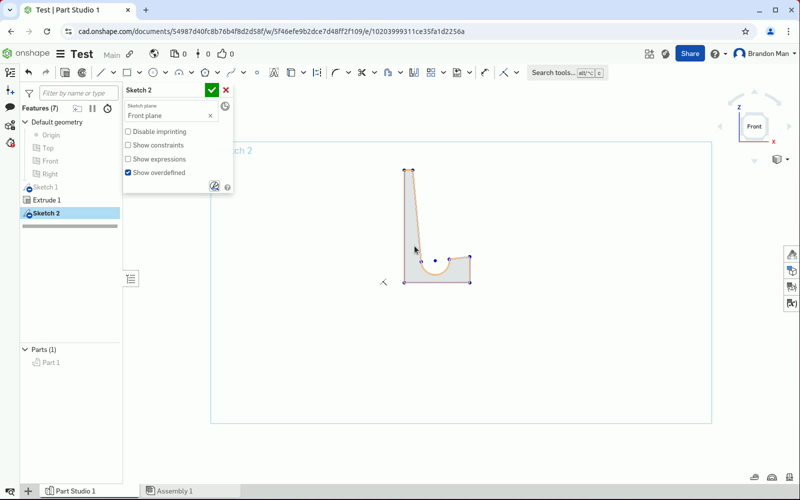
click(414, 245)
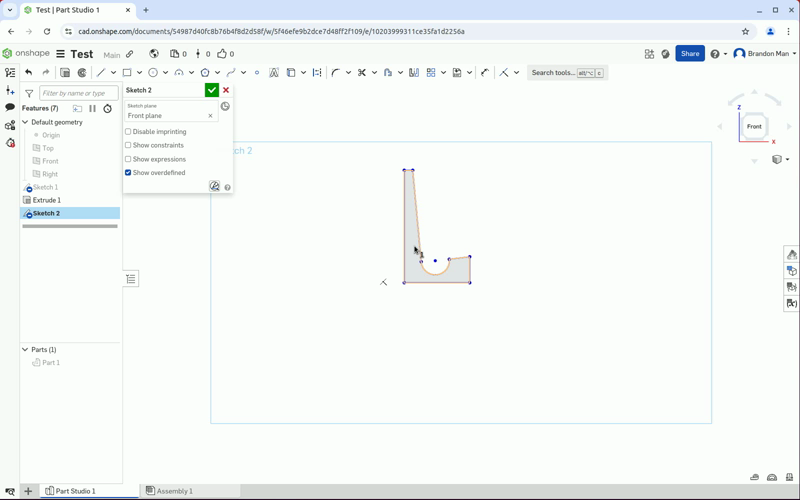
mouse_move(73, 352)
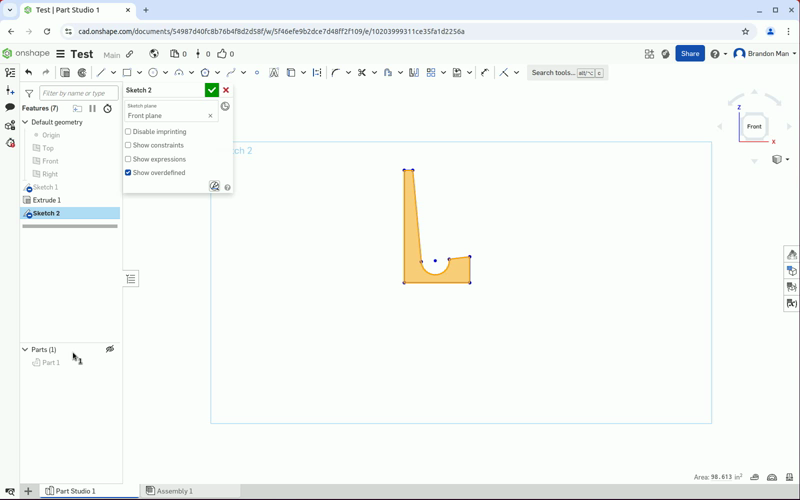
key(shift+y)
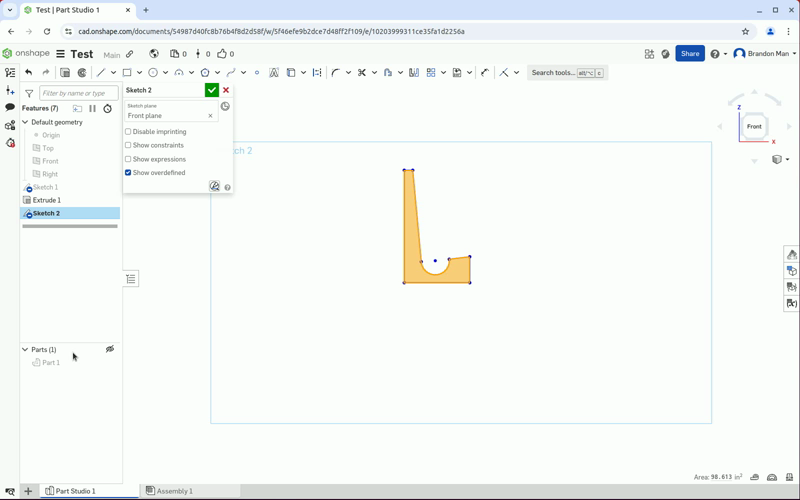
key(shift+e)
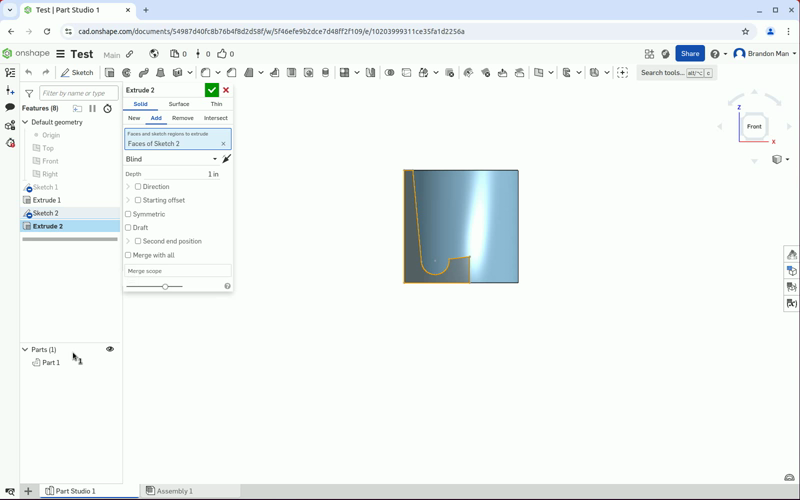
mouse_move(143, 106)
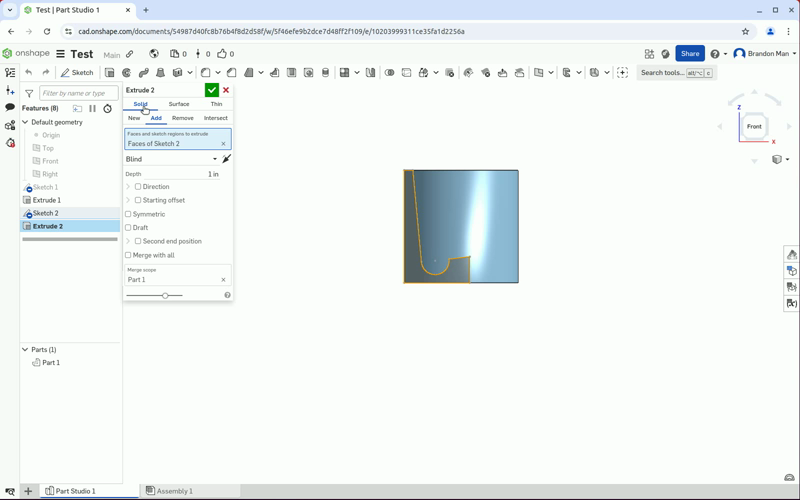
click(143, 106)
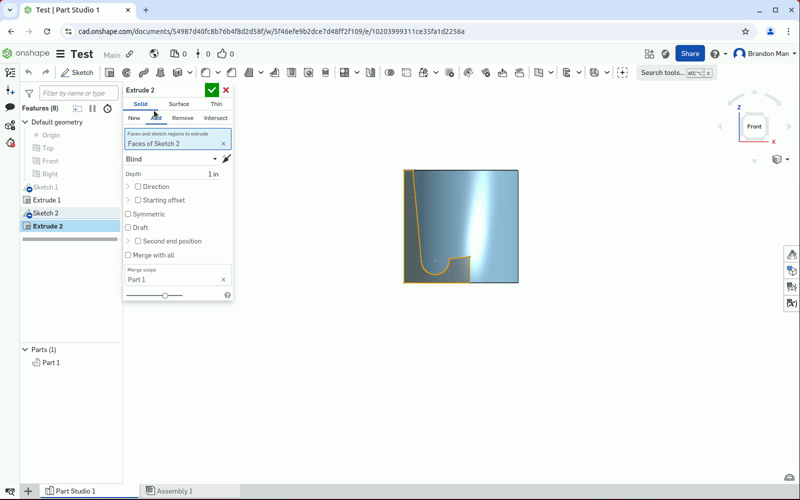
mouse_move(186, 120)
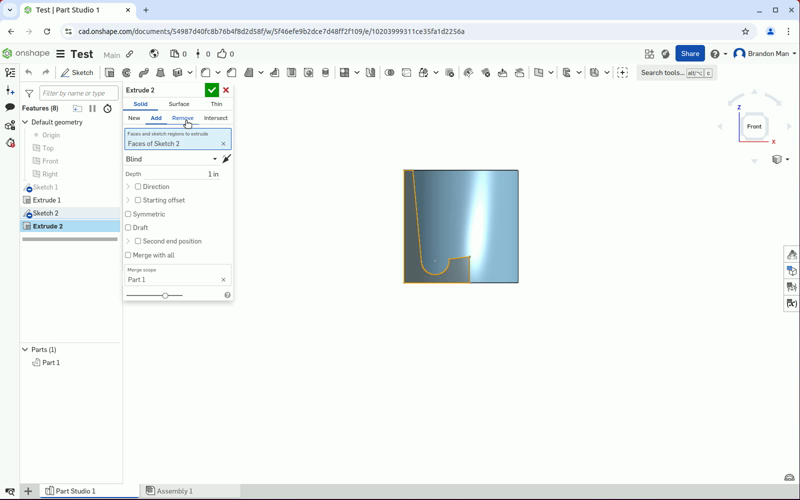
click(186, 120)
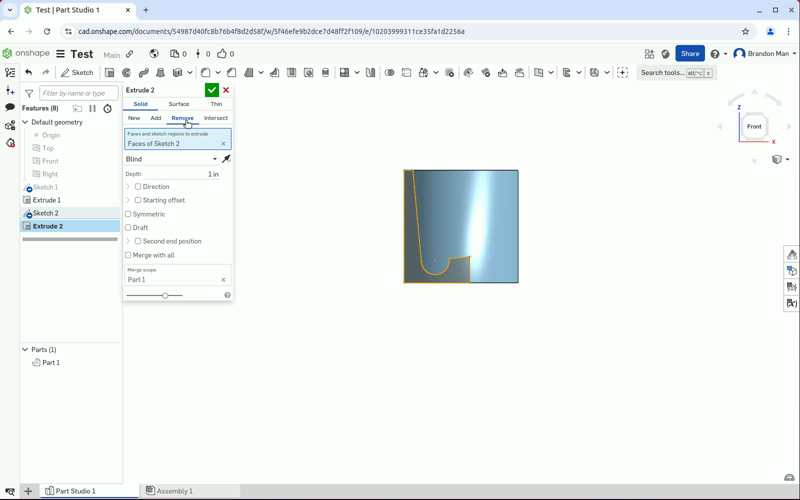
key(tab, 4)
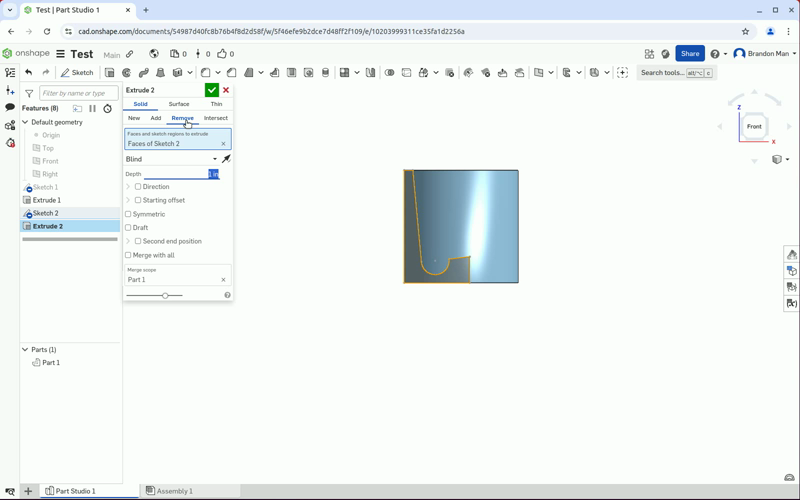
text(4.332)
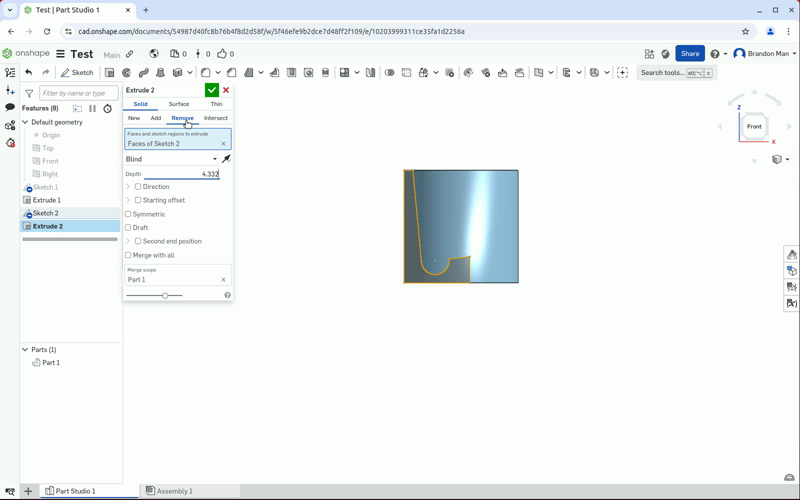
key(tab, 3)
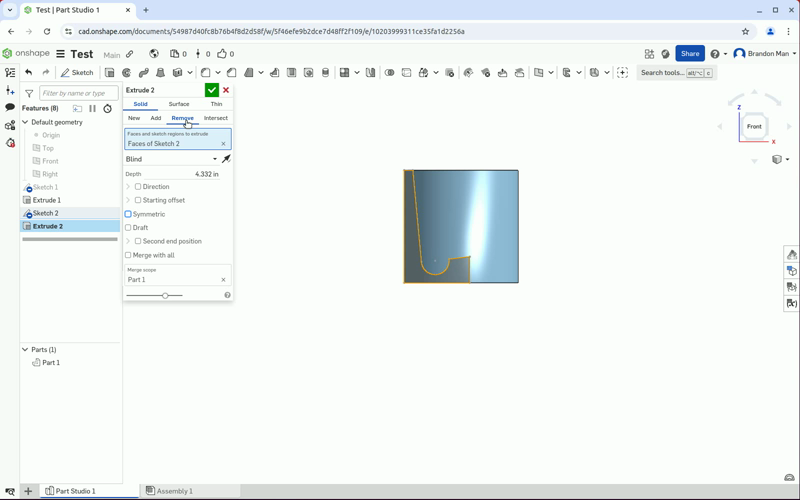
key(space)
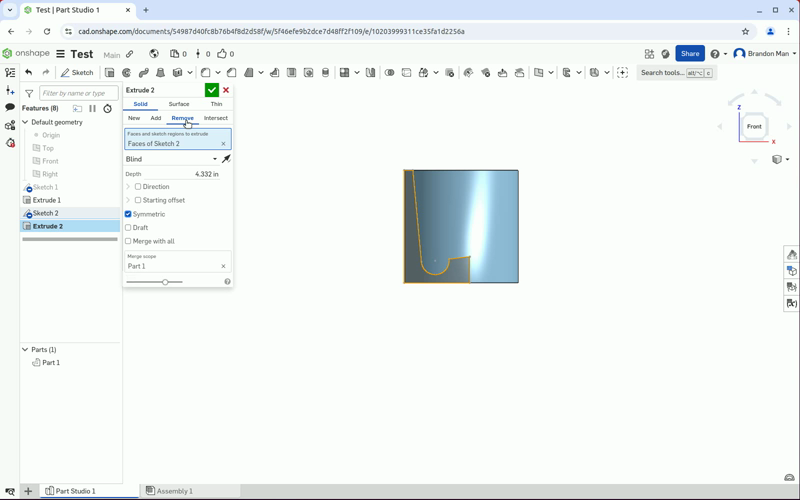
key(tab, 2)
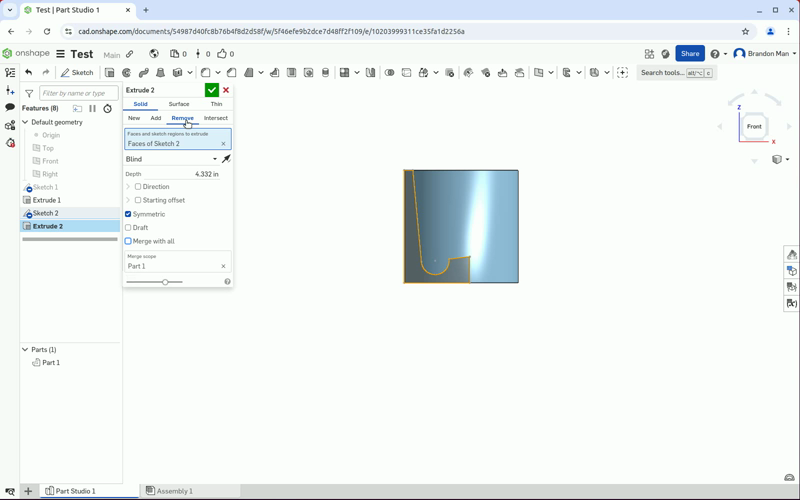
key(space)
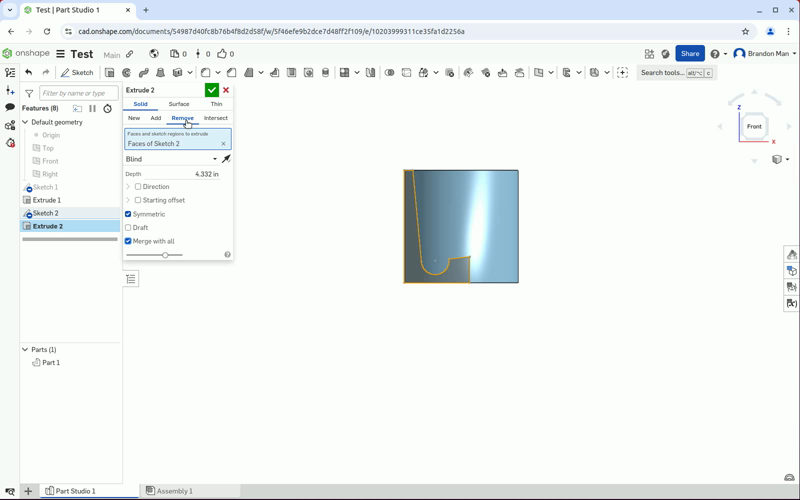
key(enter)
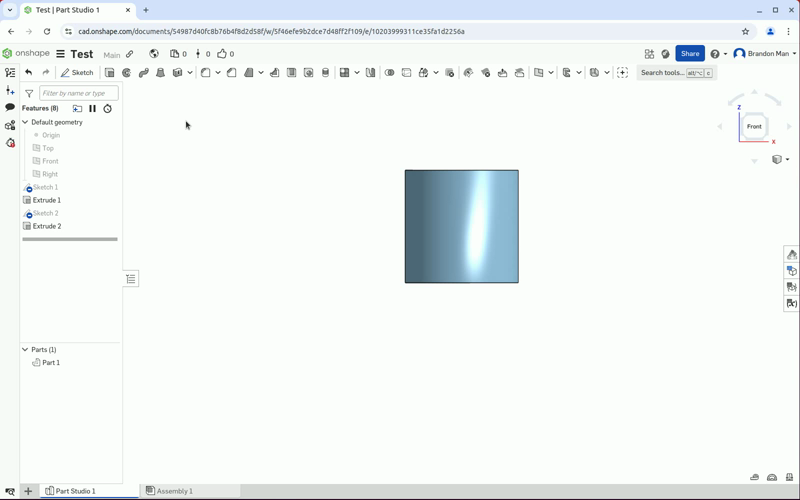
key(shift+h)
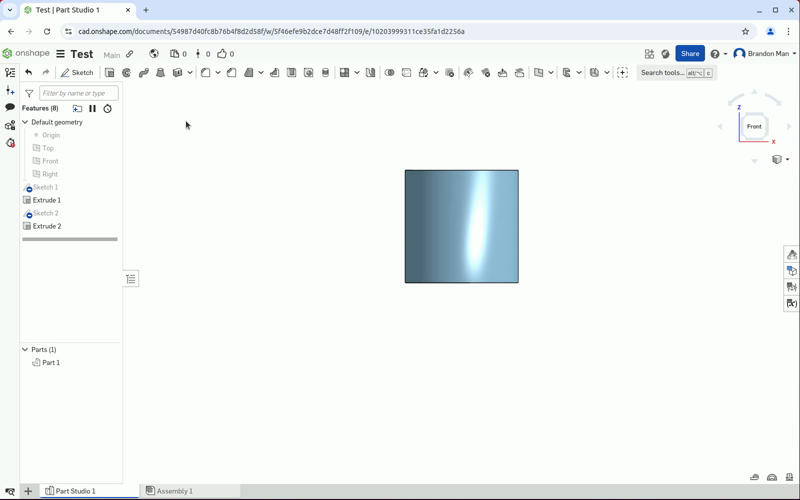
key(shift+h)
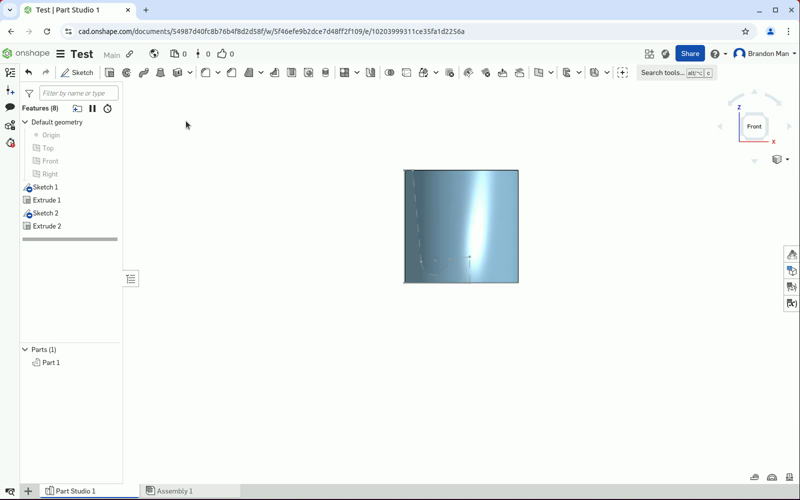
key(shift+7)
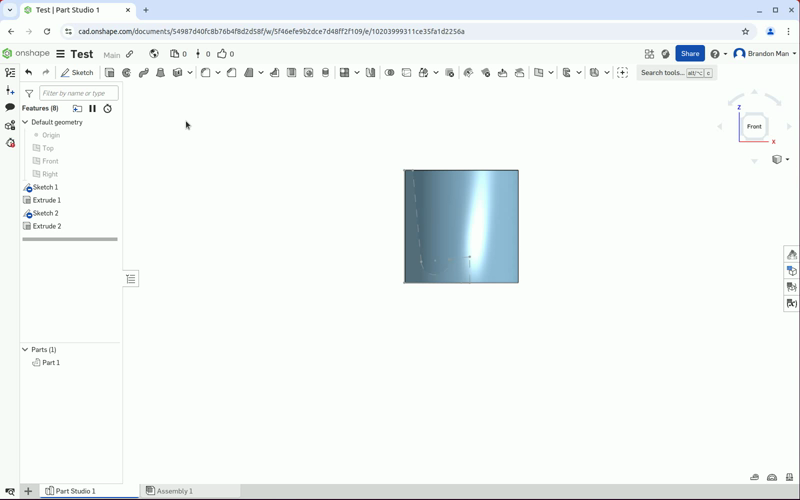
key(left, 2)
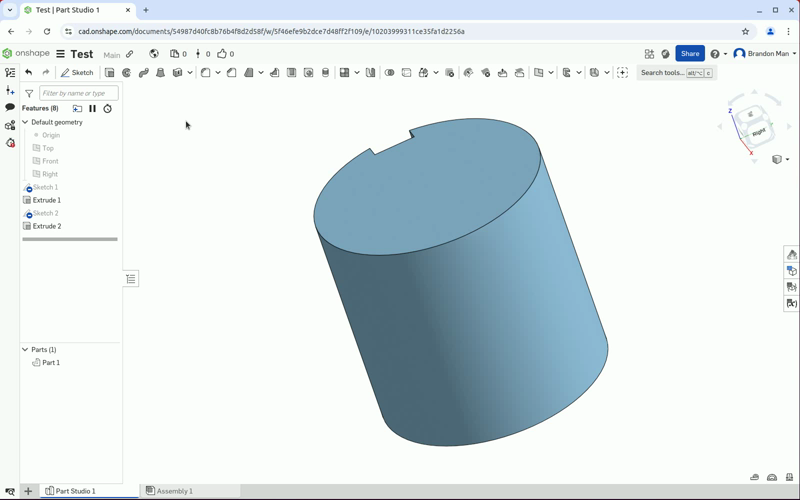
key(down, 2)
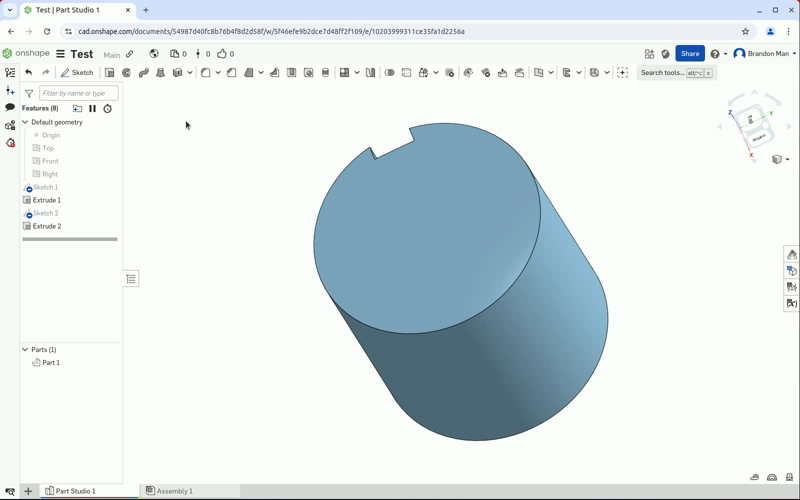
key(up, 2)
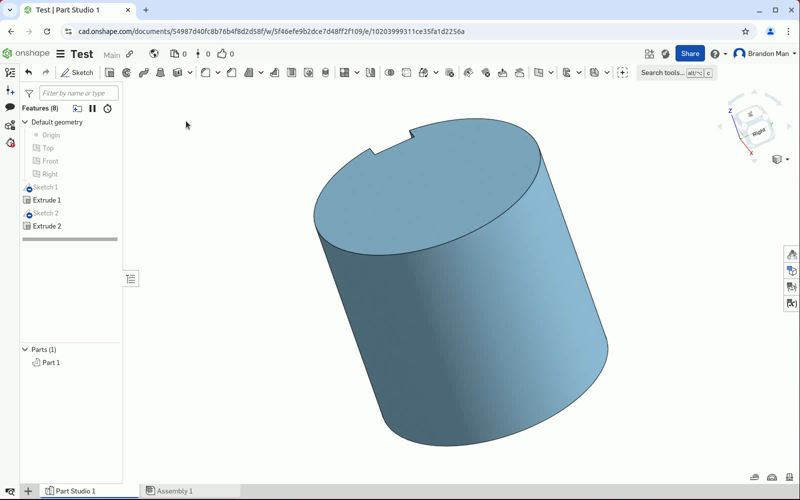
key(right, 2)
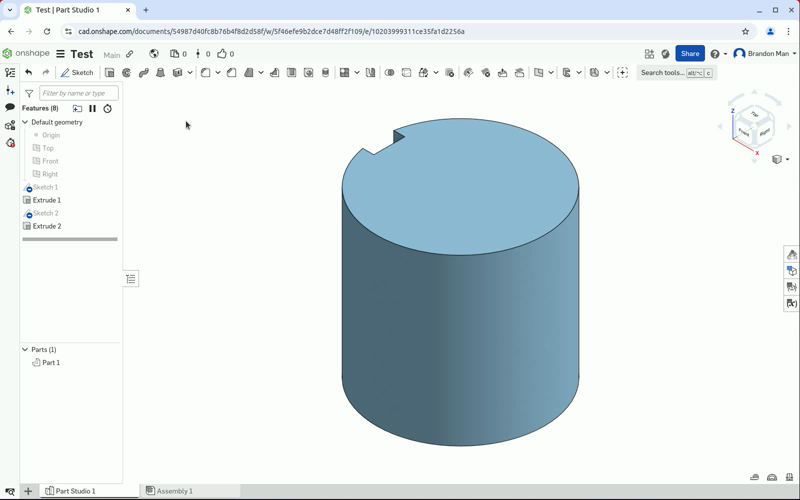
mouse_move(73, 189)
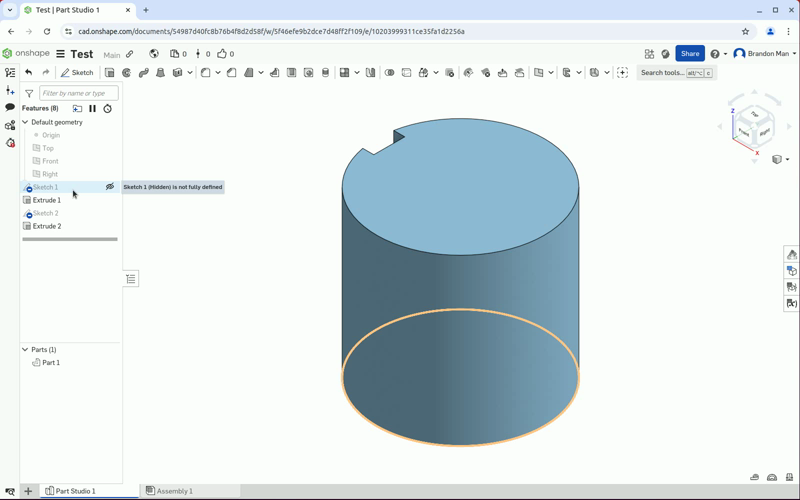
click(73, 189)